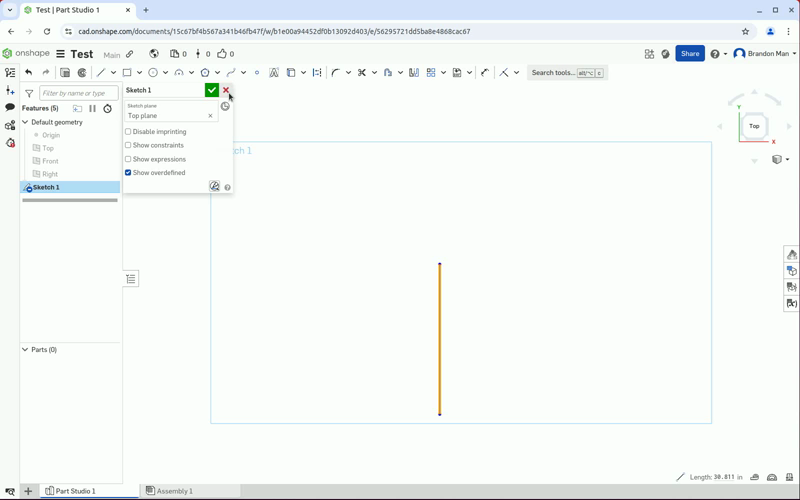
key(shift+h)
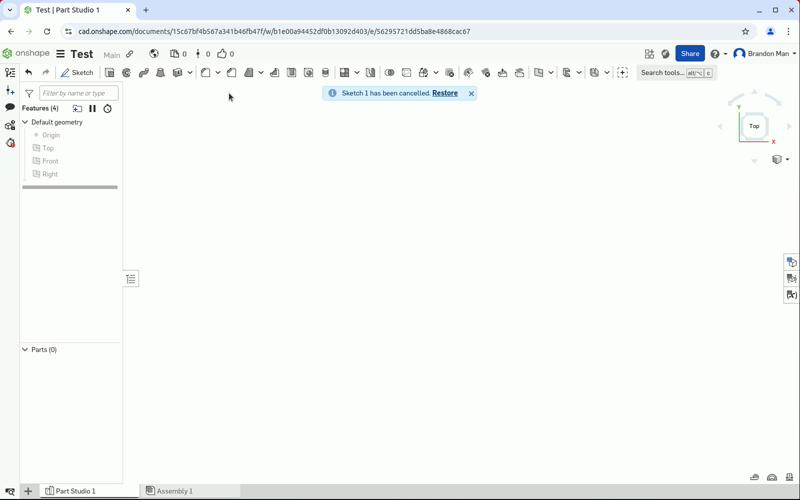
mouse_move(73, 352)
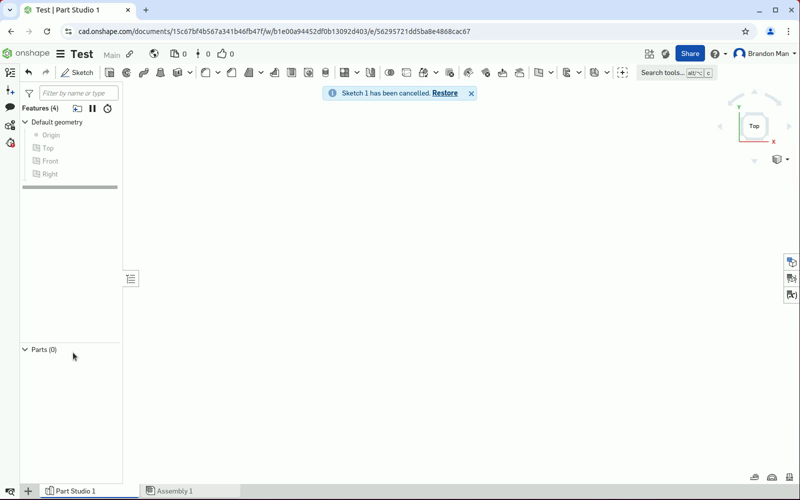
key(y)
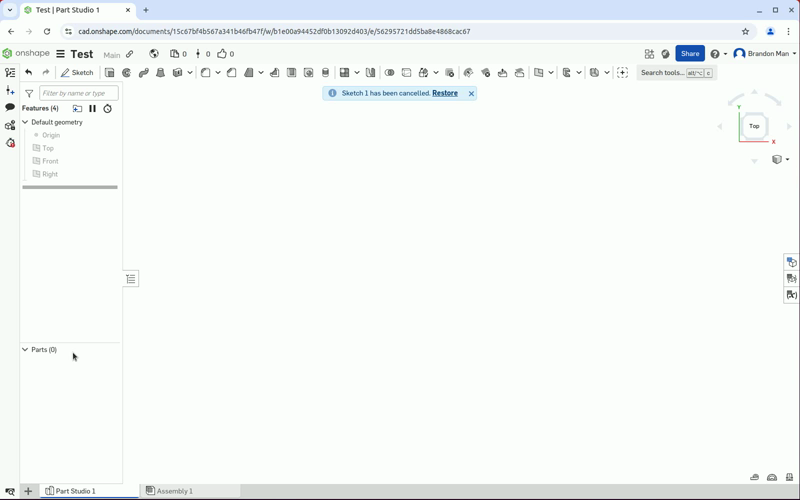
key(shift+p)
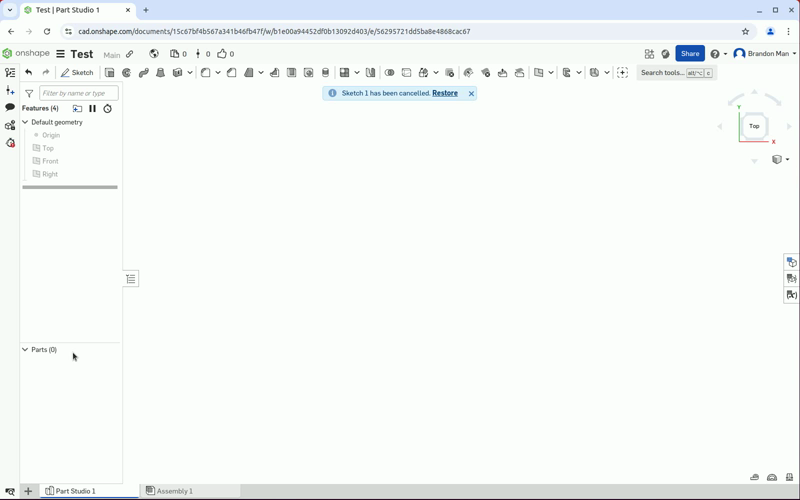
key(space)
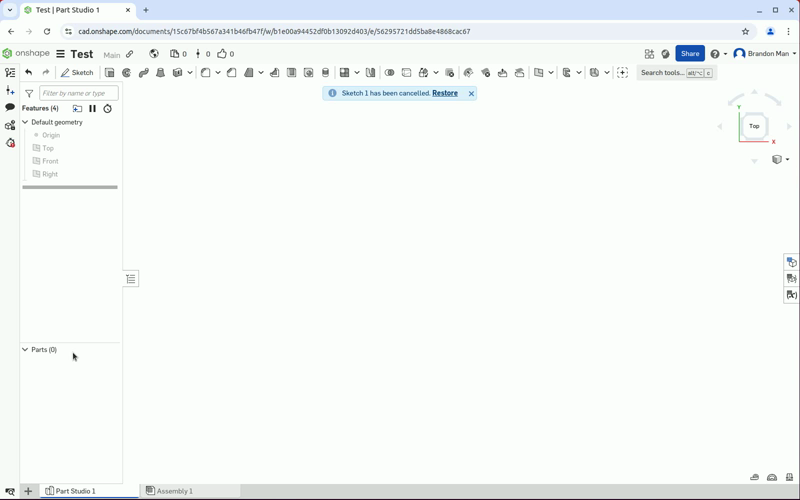
key_down(shift)
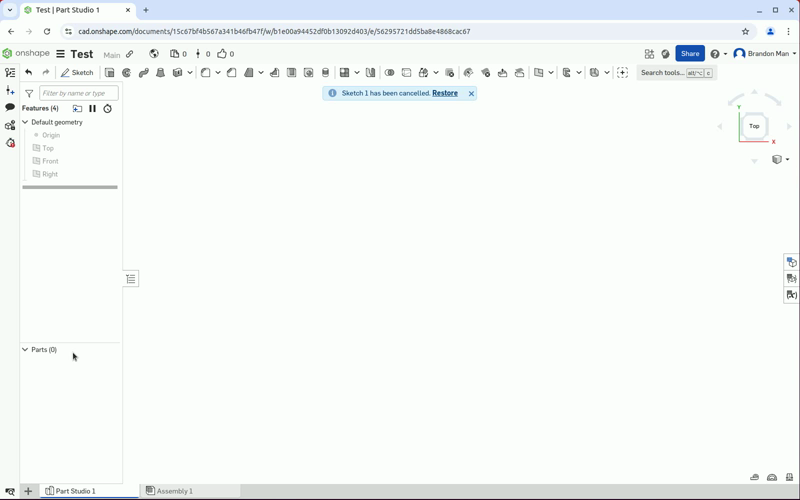
key(up)
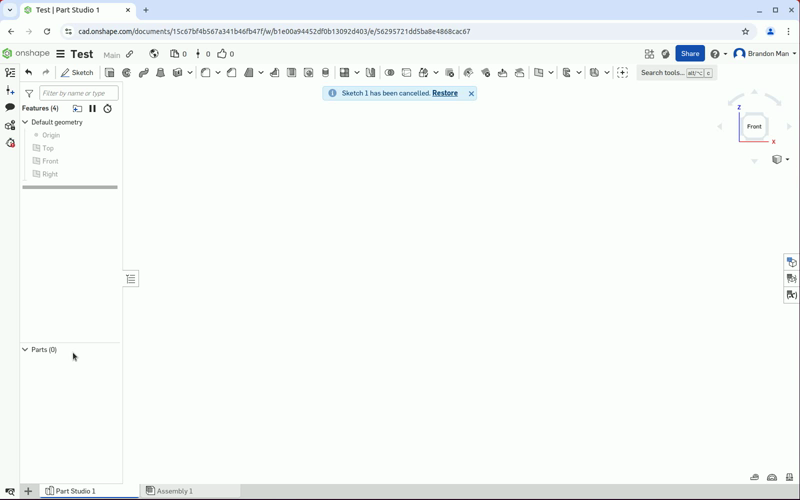
key_up(shift)
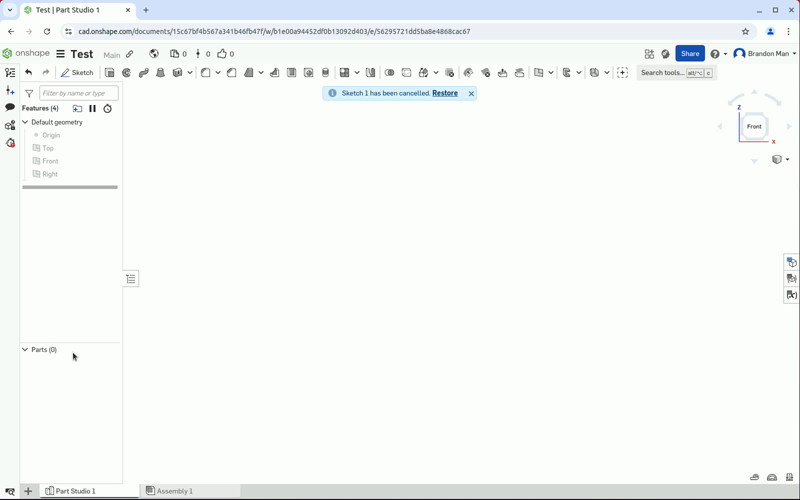
mouse_move(73, 352)
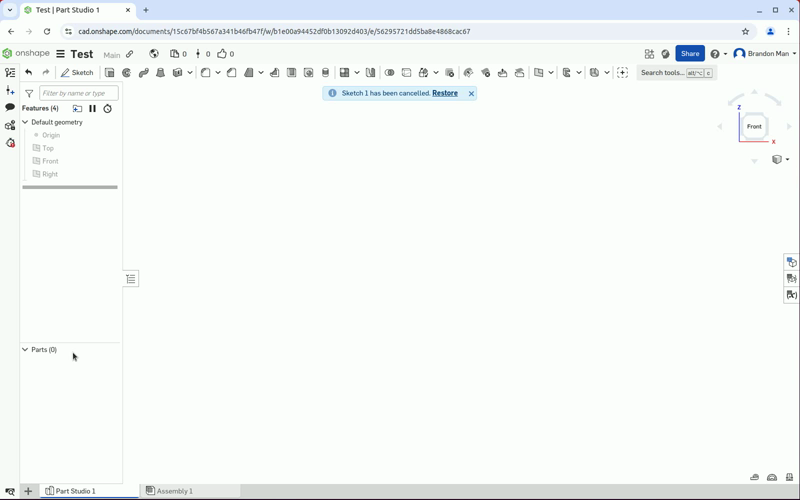
key(shift+y)
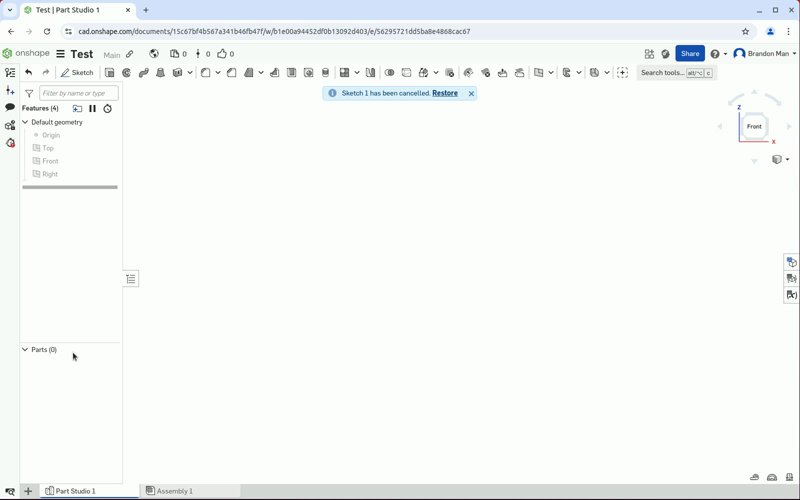
key(shift+s)
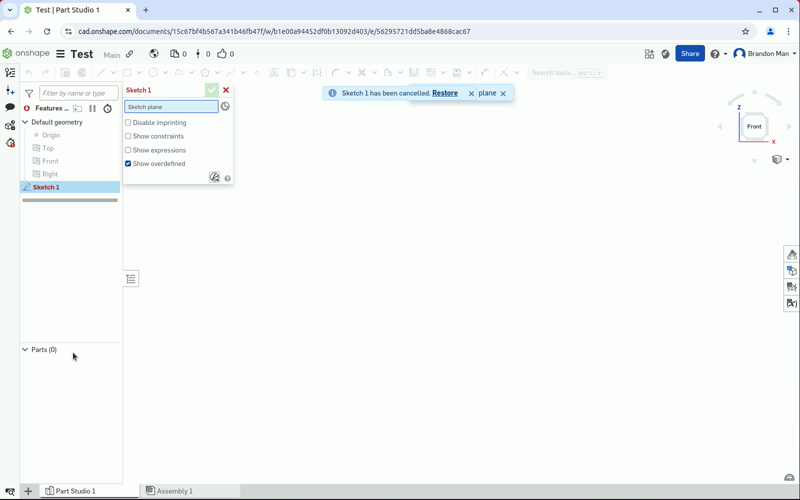
mouse_move(73, 163)
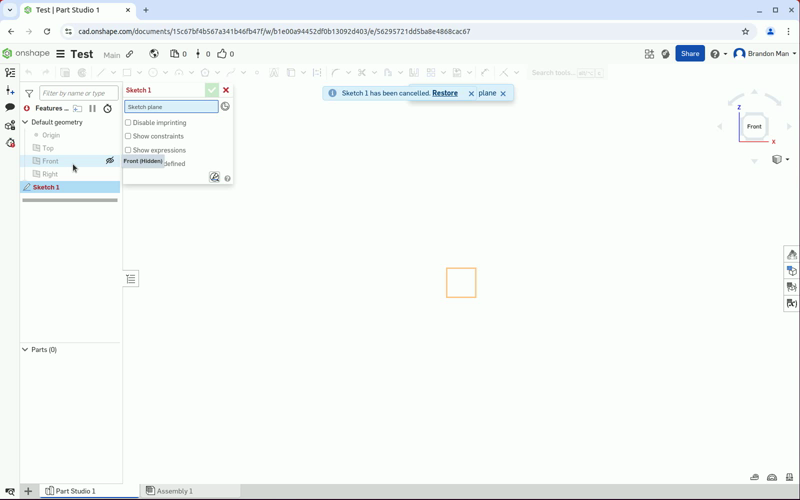
click(73, 163)
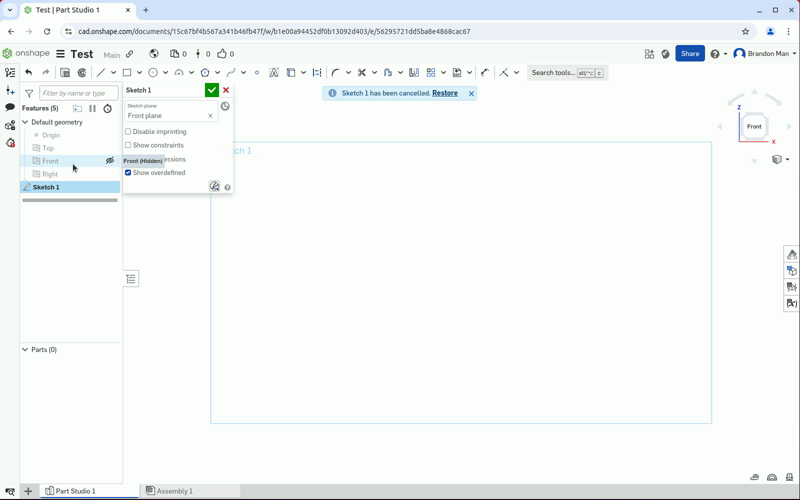
mouse_move(73, 352)
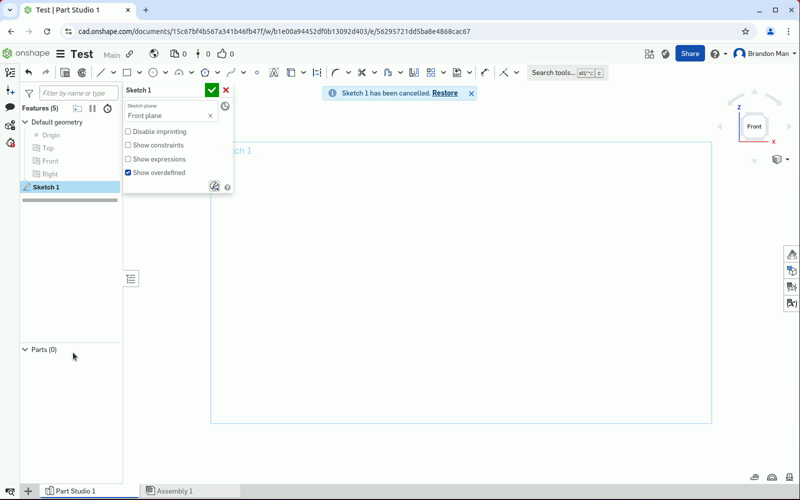
key(y)
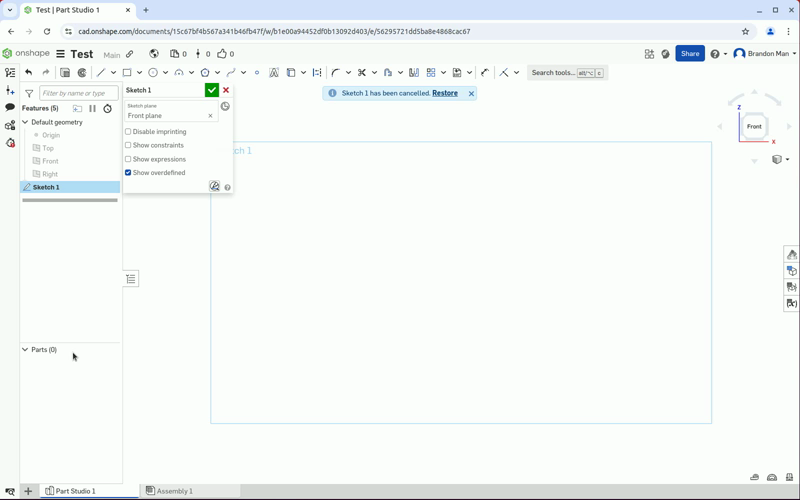
key(l)
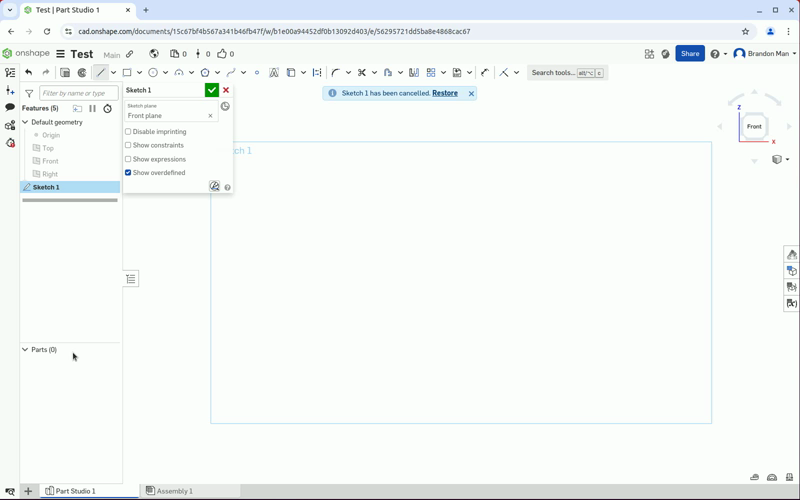
key_down(shift)
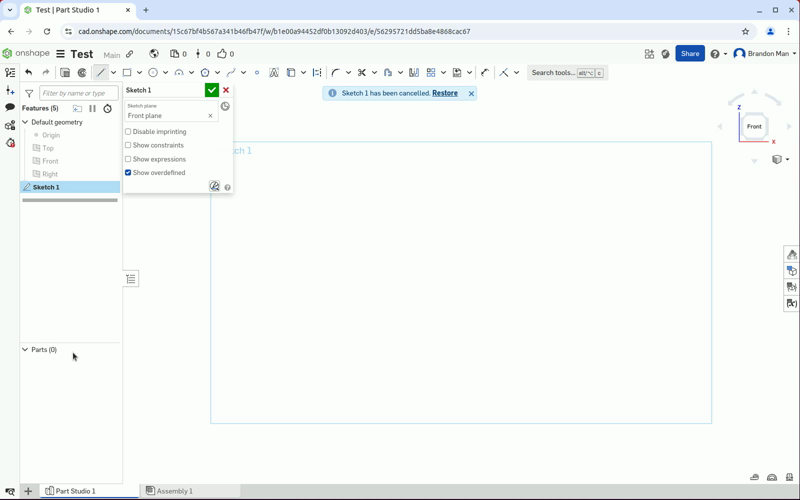
mouse_move(460, 288)
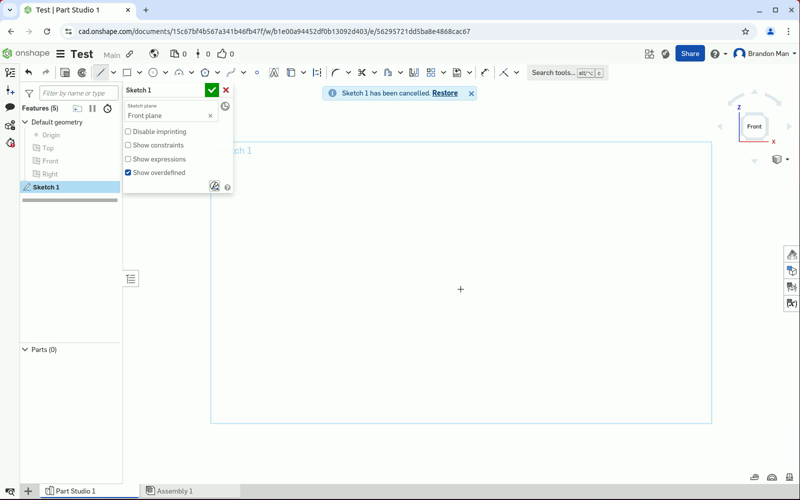
click(460, 288)
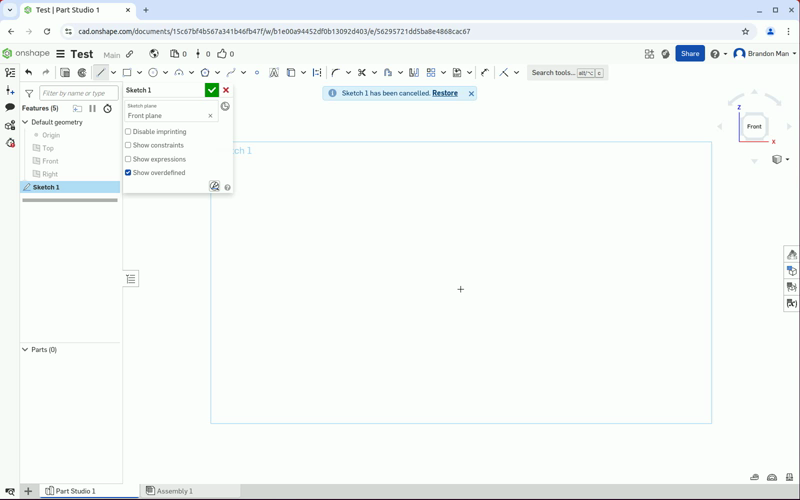
key_up(shift)
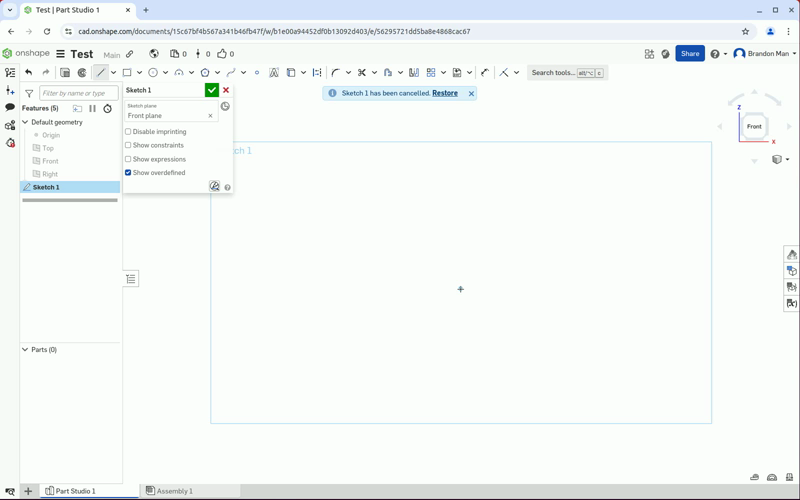
key_down(shift)
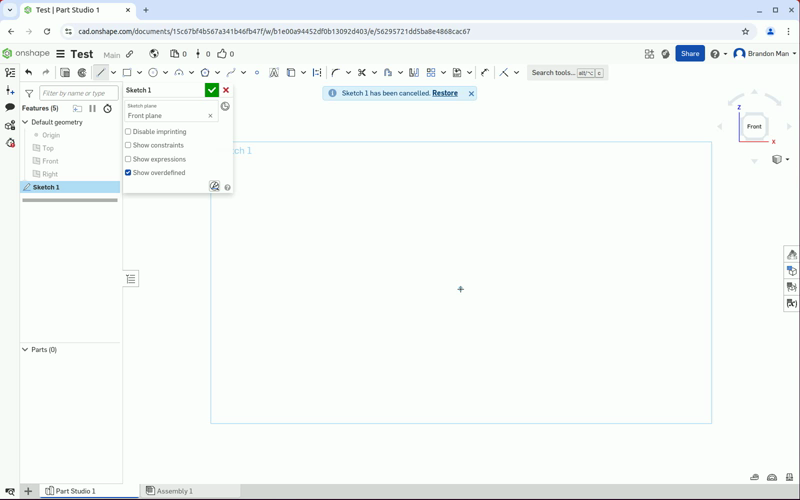
mouse_move(550, 305)
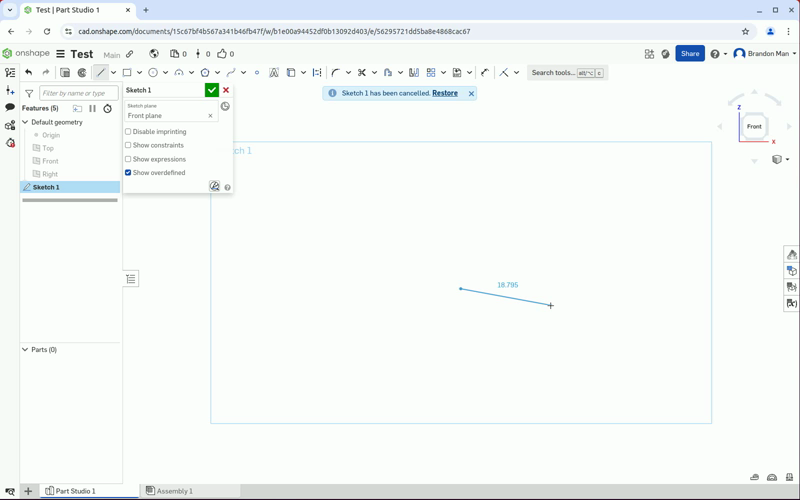
click(550, 305)
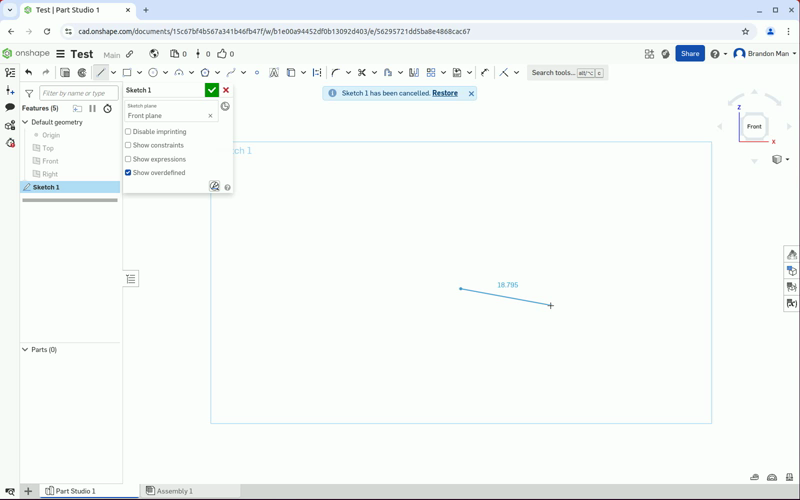
key_up(shift)
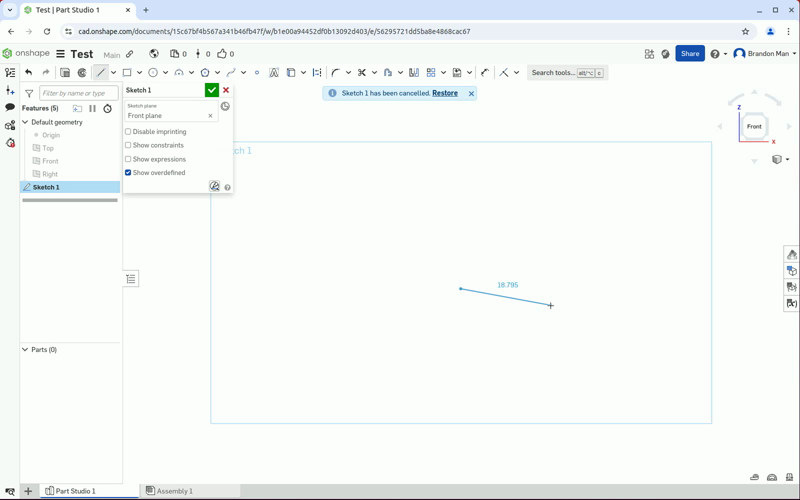
key(esc)
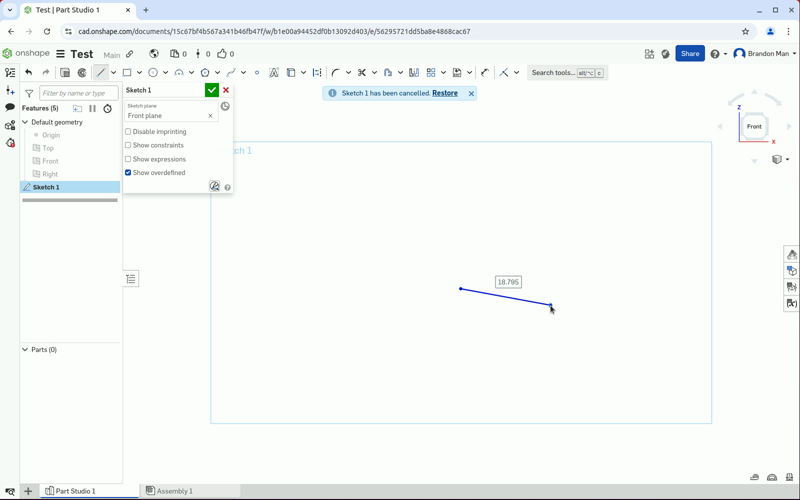
key(a)
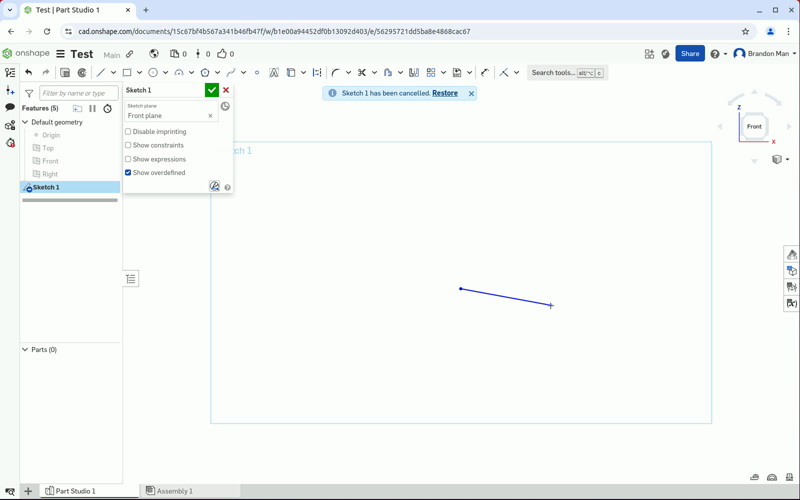
mouse_move(550, 305)
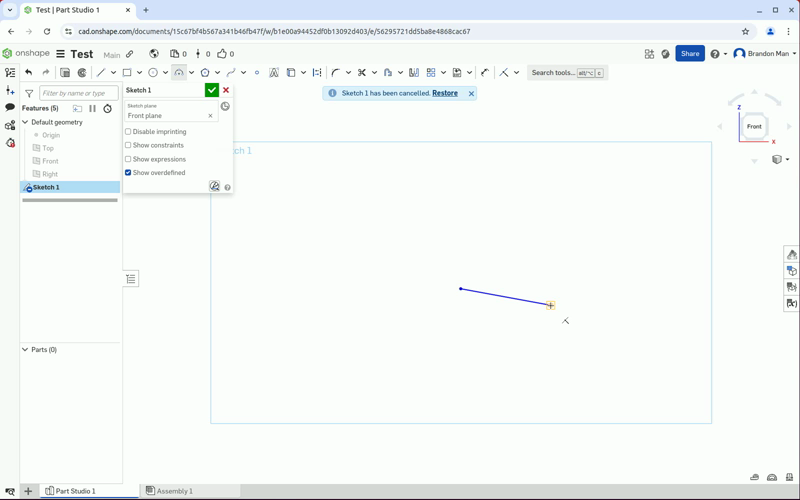
click(550, 305)
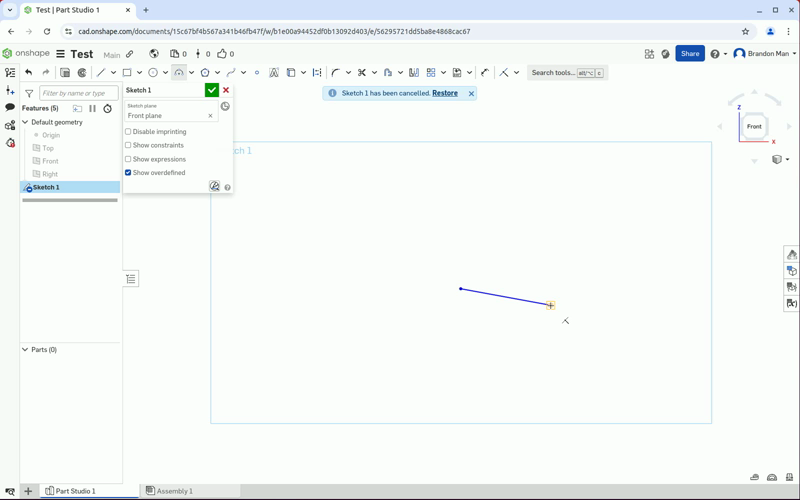
key_down(shift)
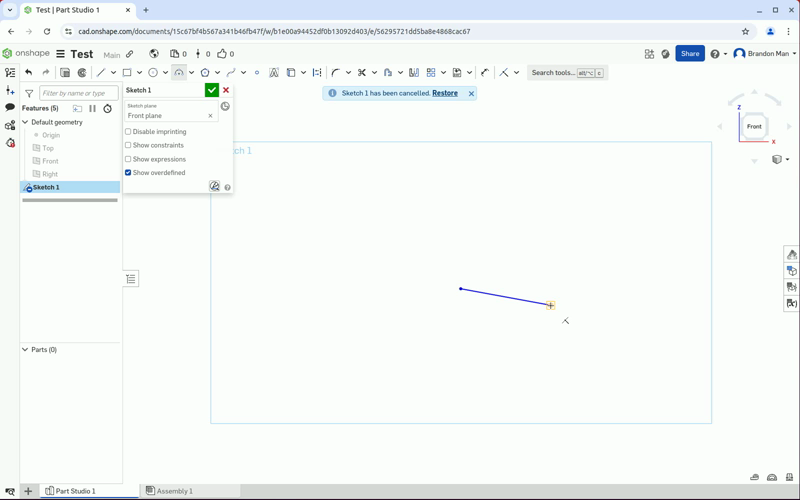
mouse_move(546, 261)
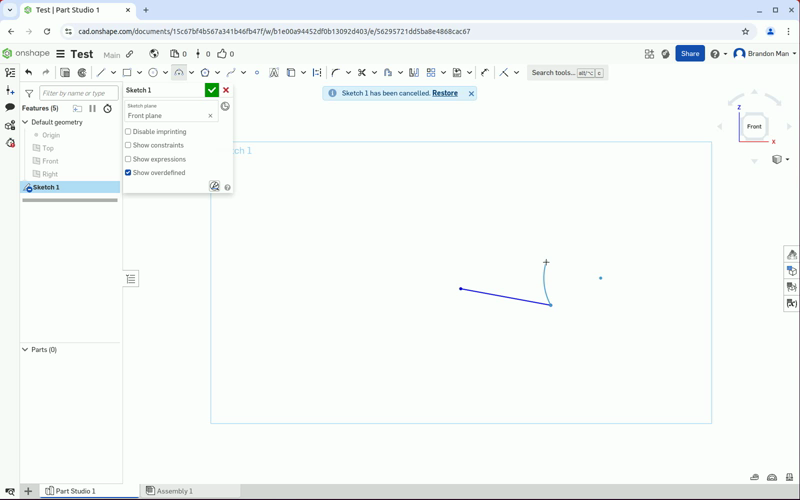
click(546, 261)
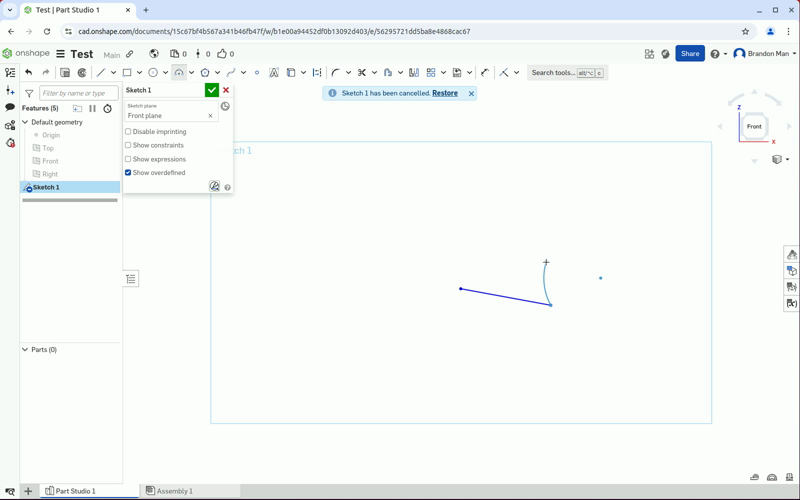
mouse_move(572, 280)
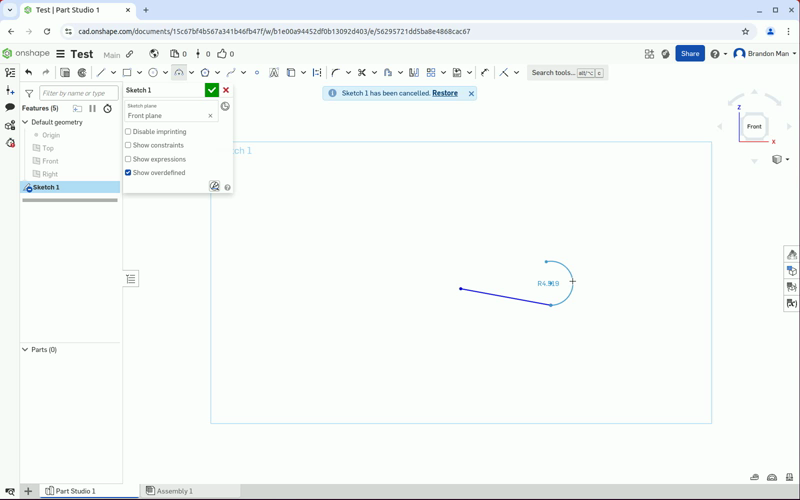
click(572, 280)
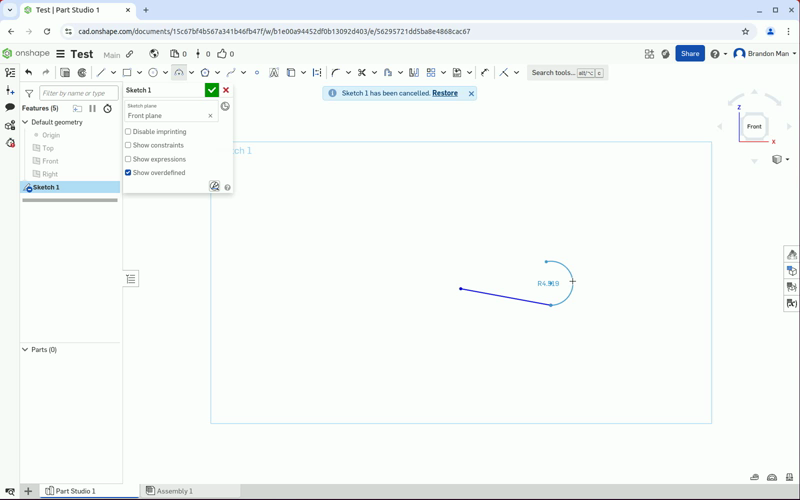
key_up(shift)
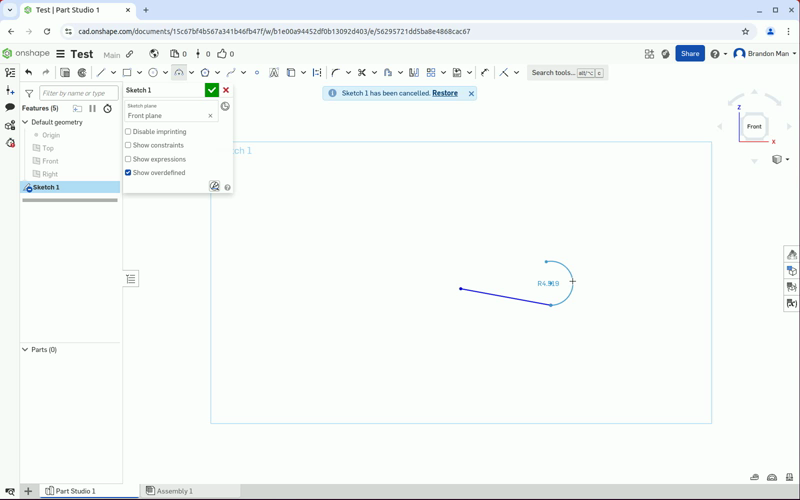
key(esc)
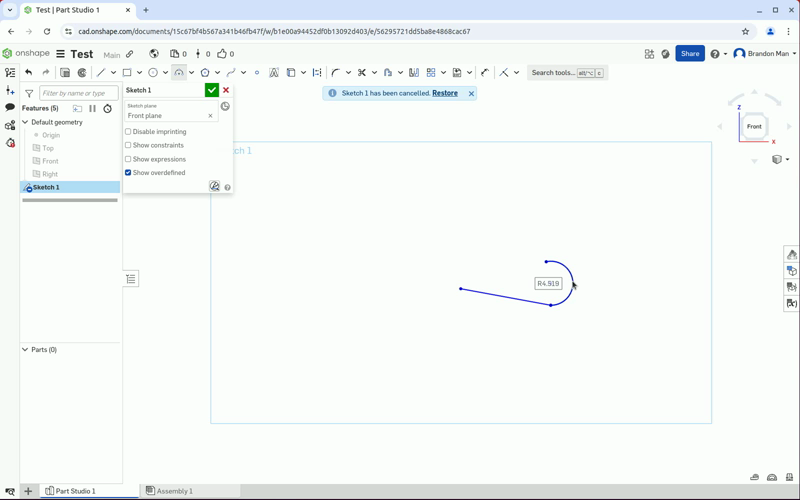
key(l)
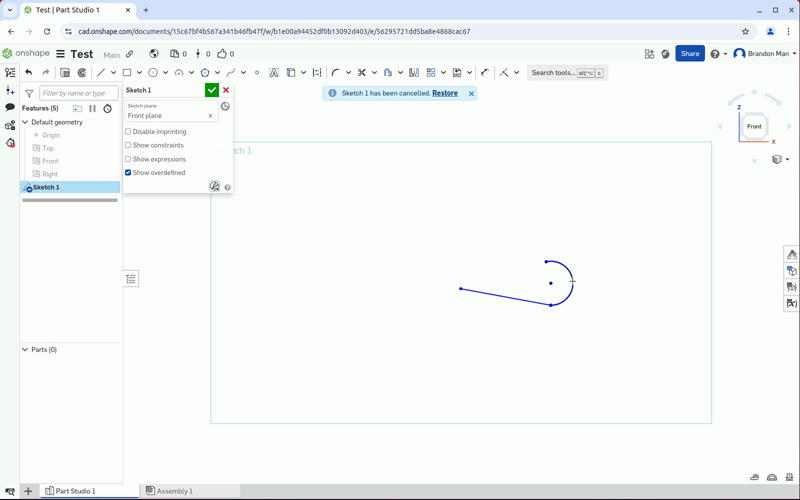
mouse_move(546, 261)
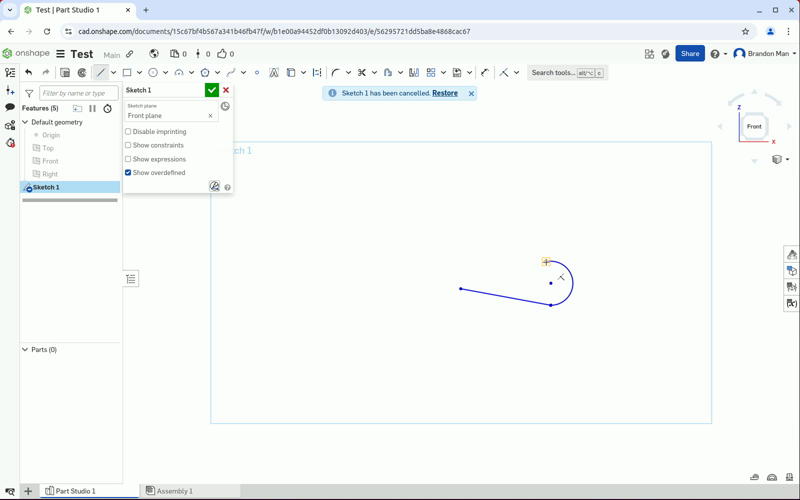
click(546, 261)
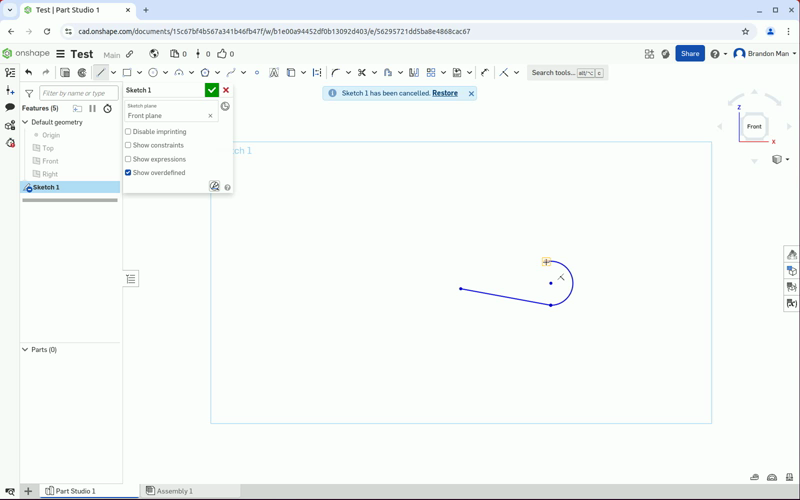
key_down(shift)
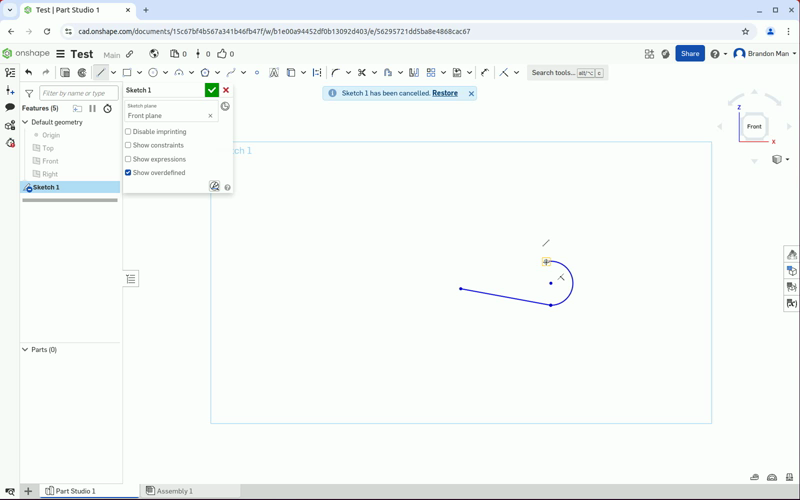
mouse_move(460, 276)
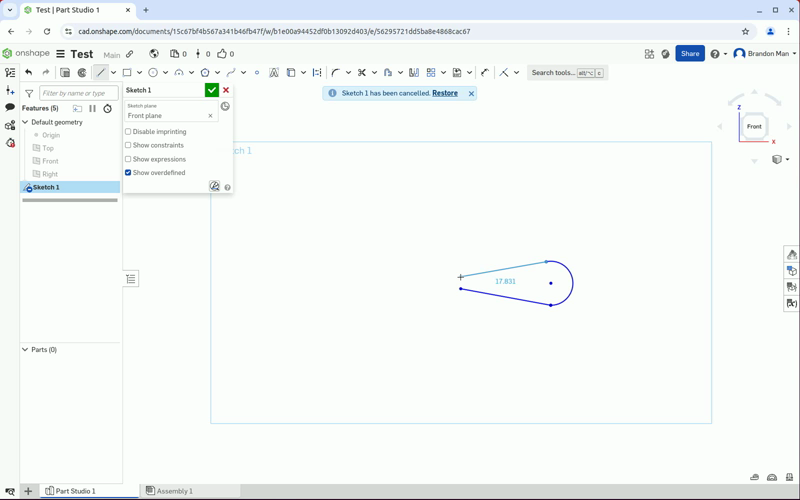
click(460, 276)
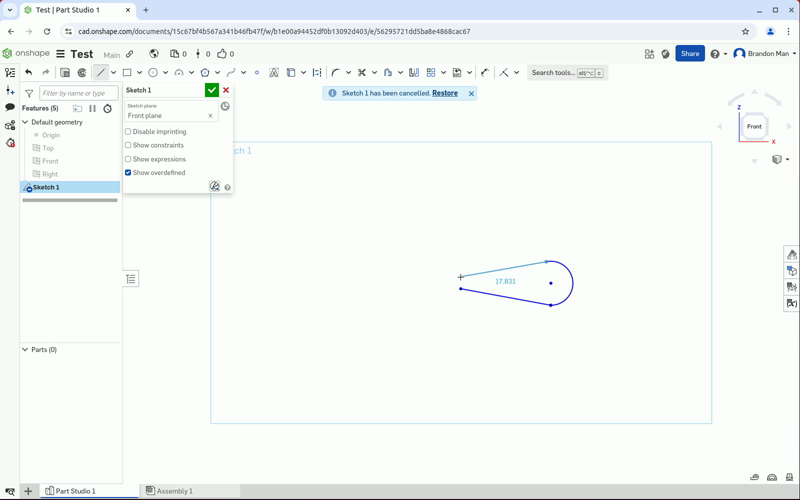
key_up(shift)
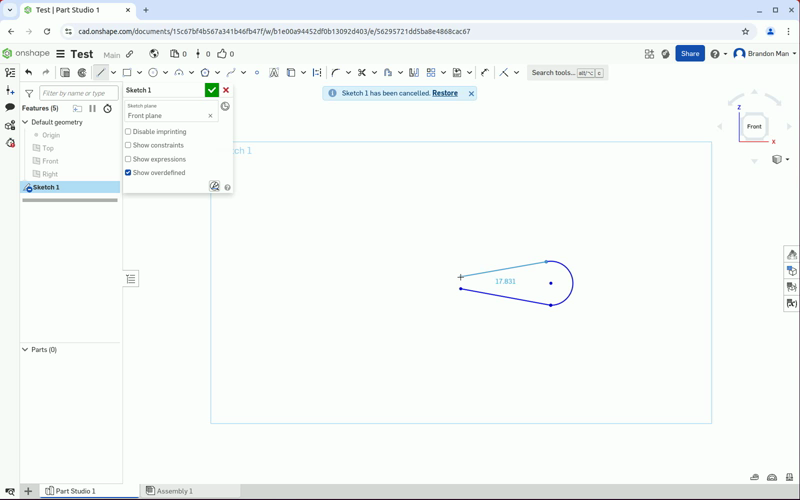
key(esc)
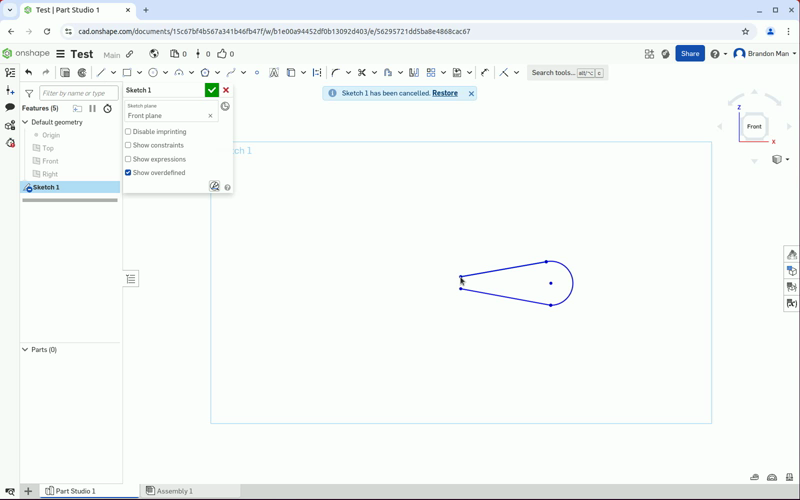
key(a)
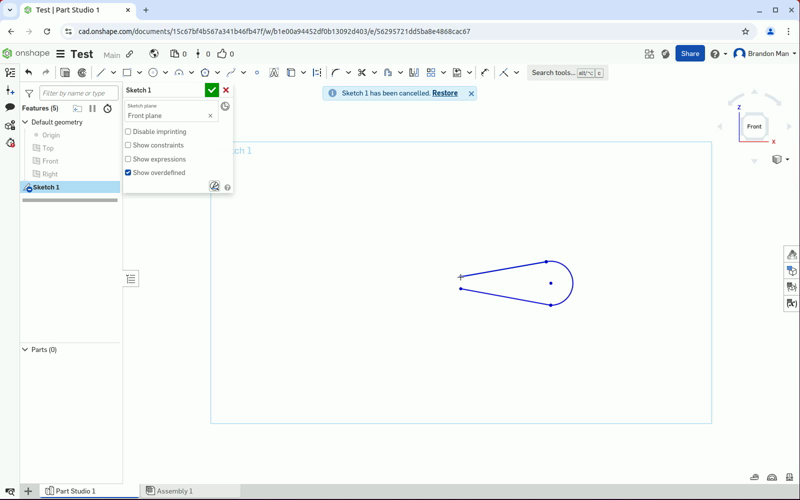
mouse_move(460, 276)
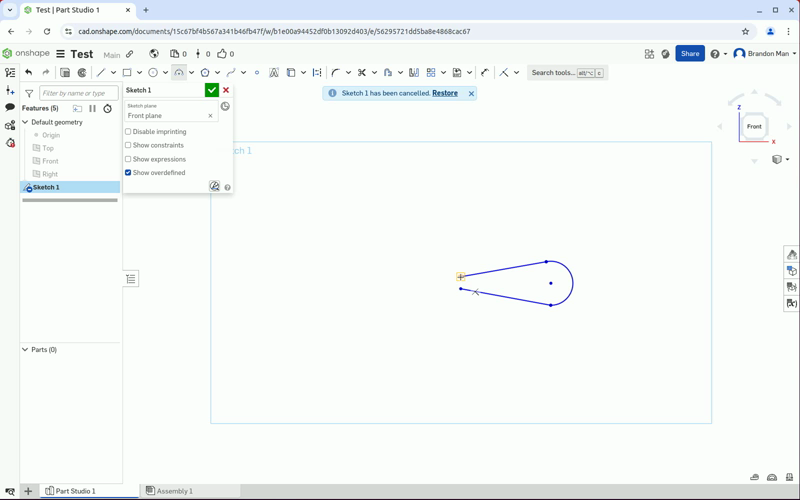
click(460, 276)
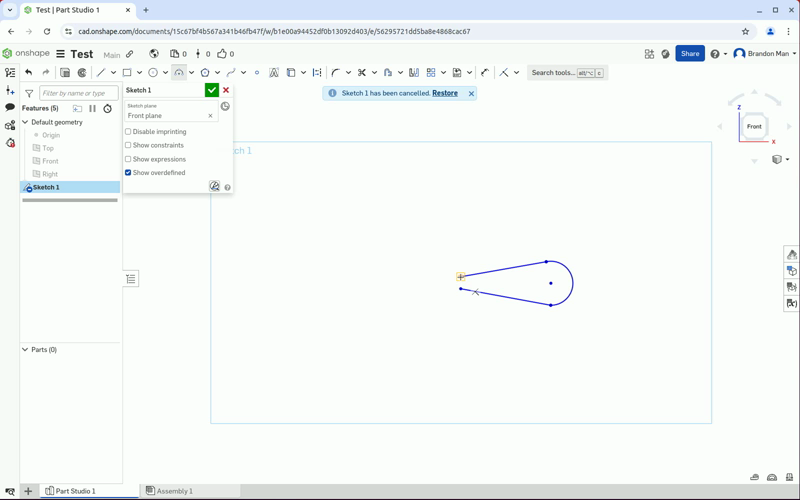
mouse_move(460, 288)
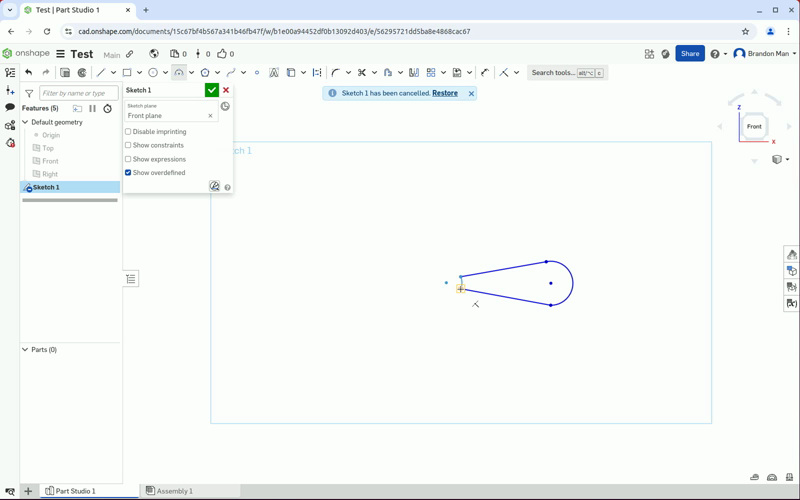
click(460, 288)
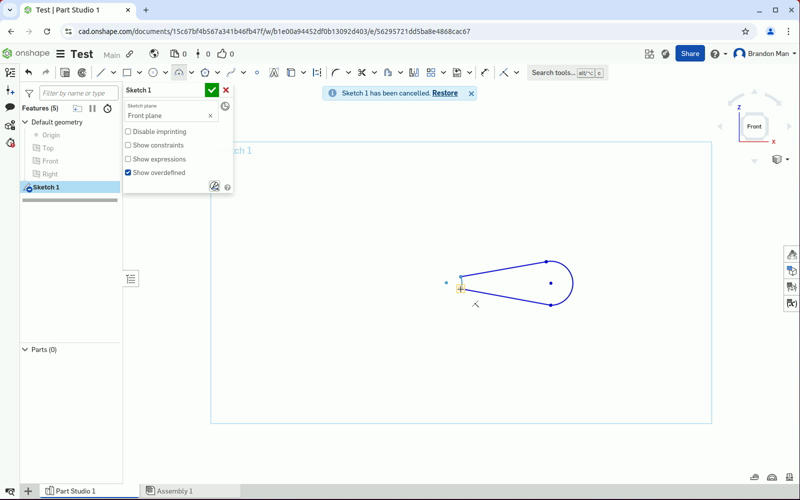
key_down(shift)
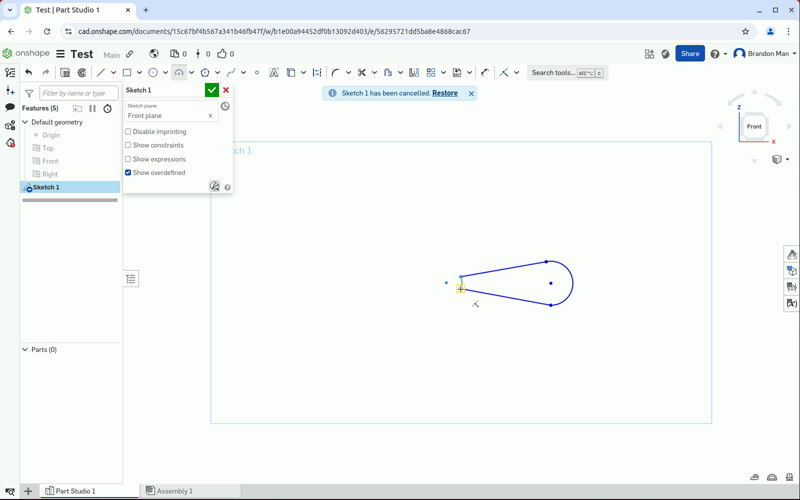
mouse_move(454, 282)
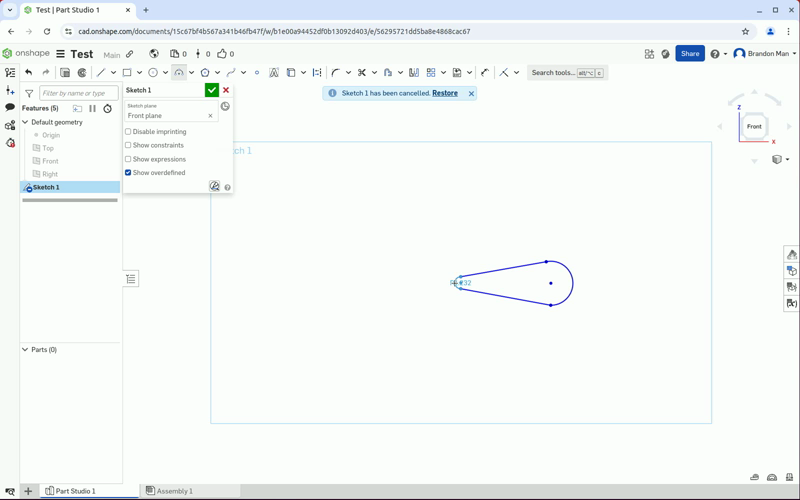
click(454, 282)
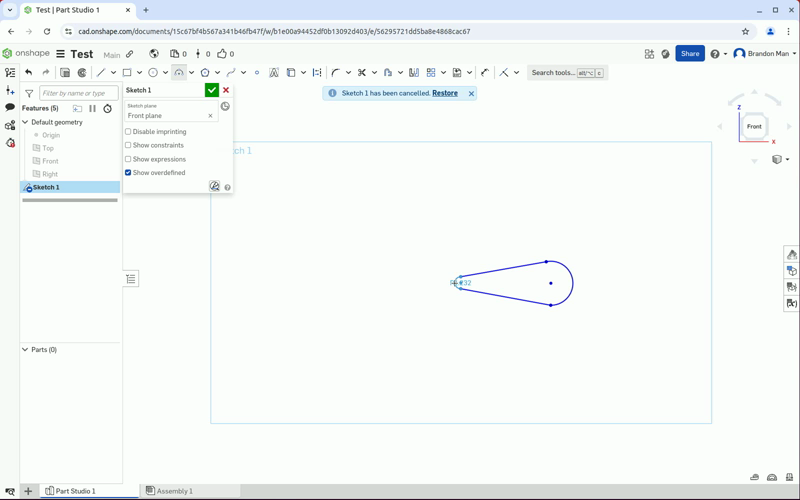
key_up(shift)
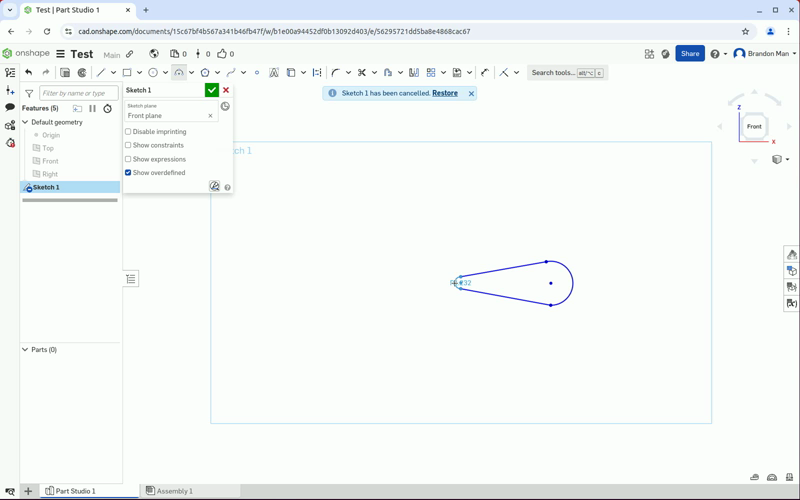
key(esc)
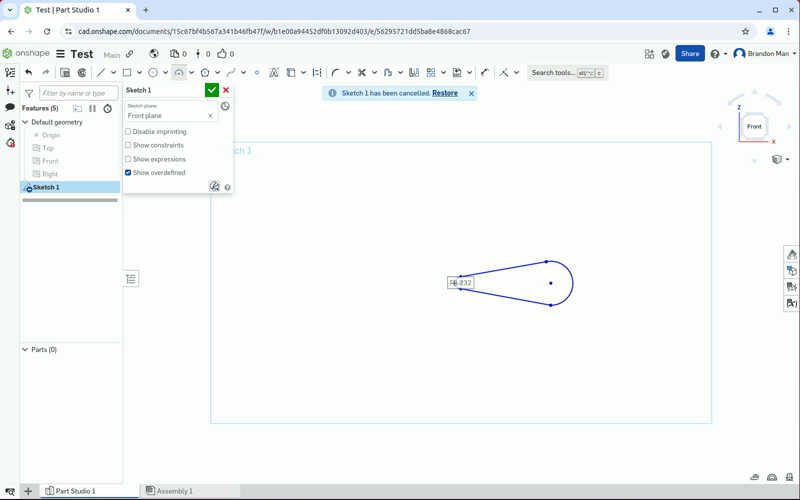
mouse_move(495, 287)
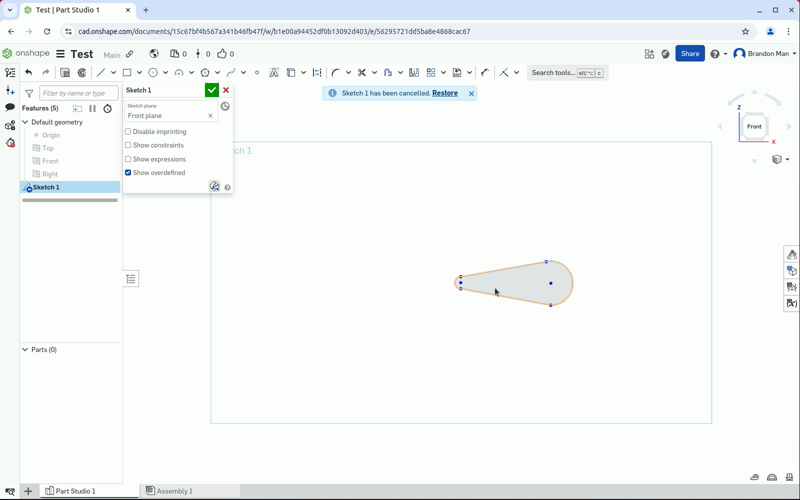
click(495, 287)
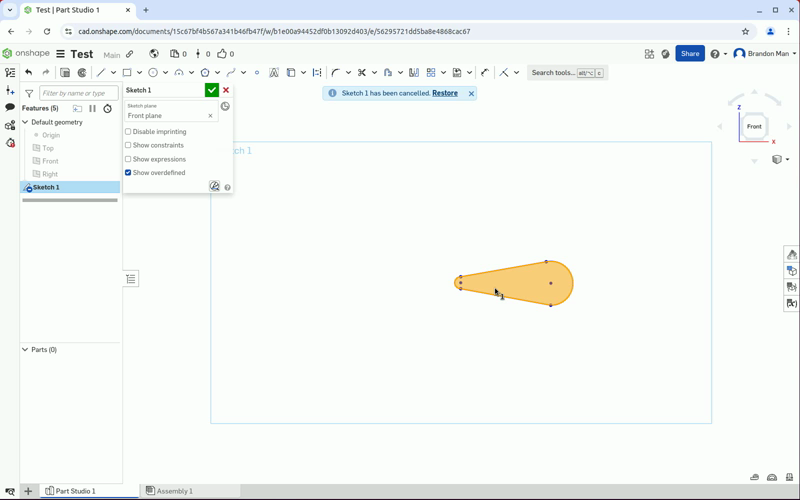
mouse_move(73, 352)
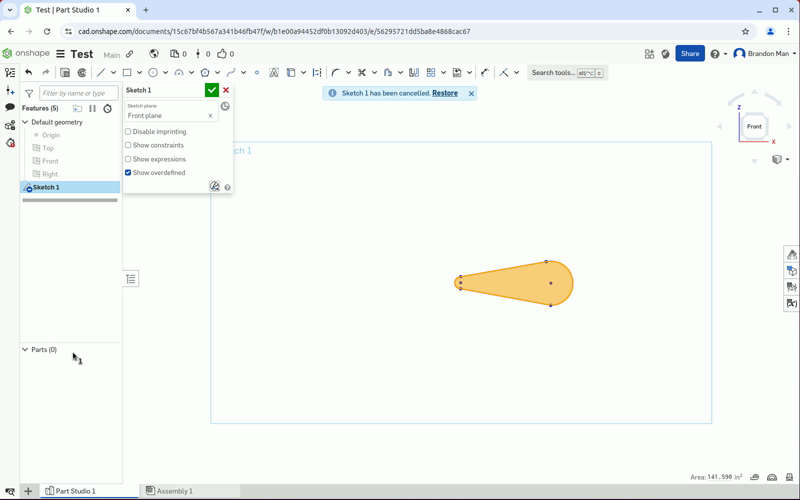
key(shift+y)
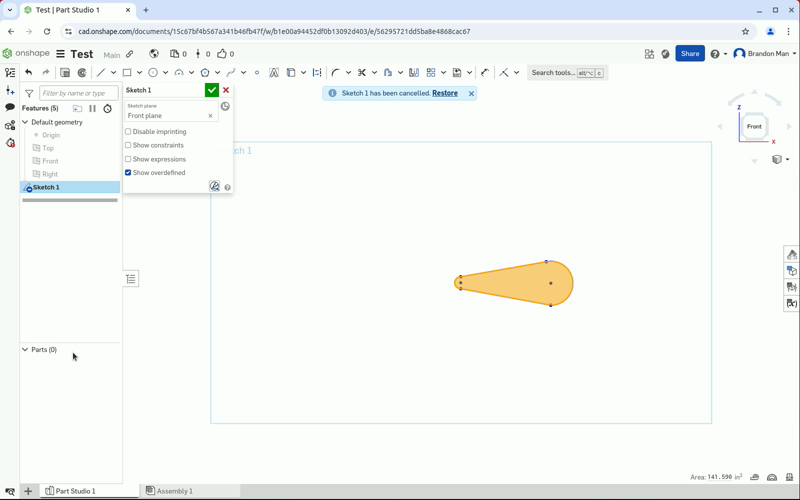
key(shift+e)
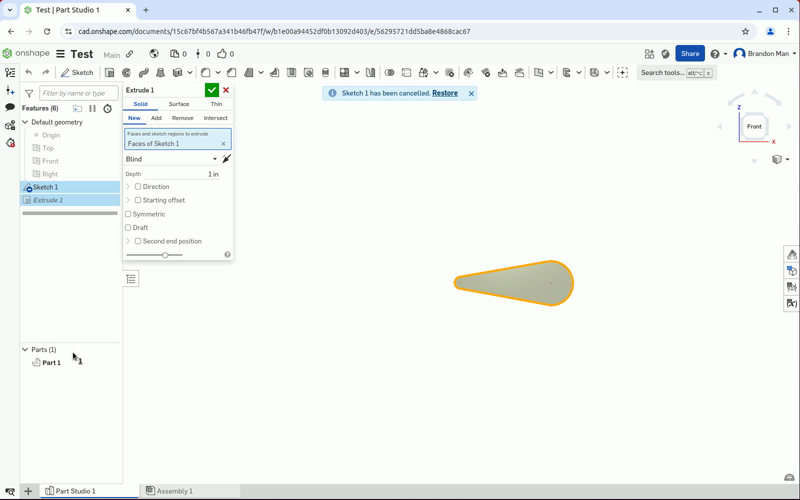
mouse_move(143, 106)
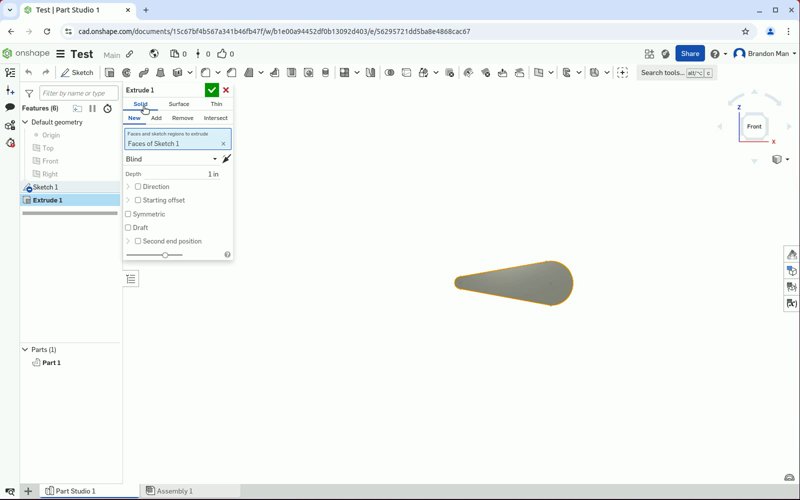
click(143, 106)
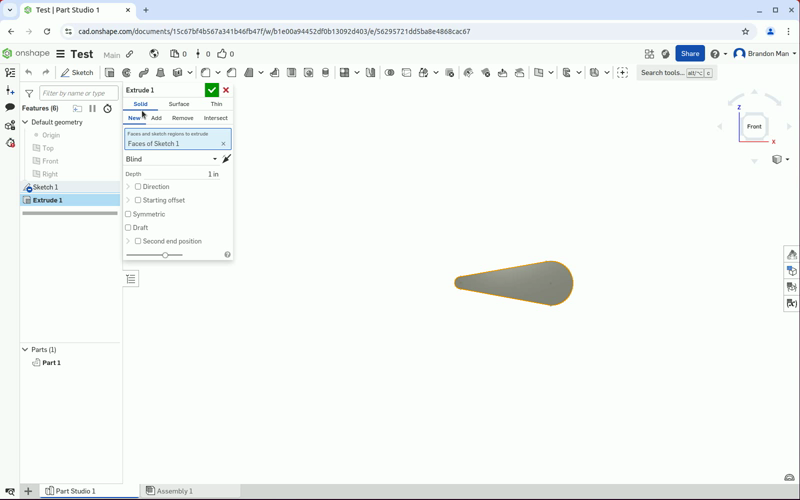
mouse_move(137, 120)
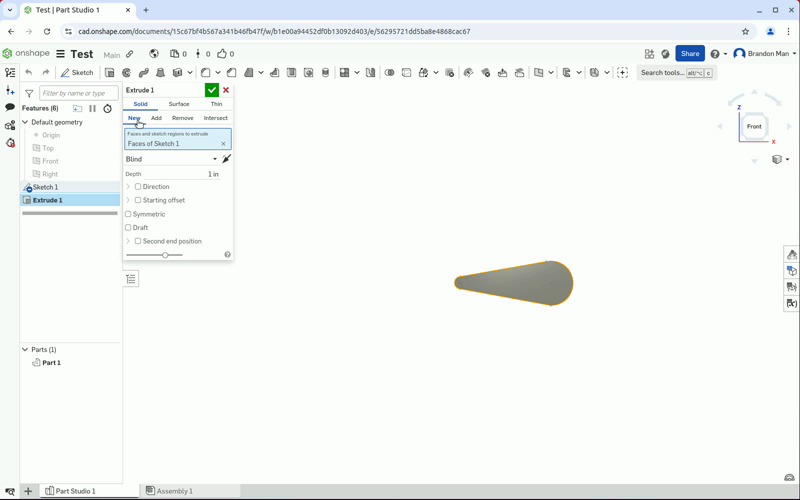
click(137, 120)
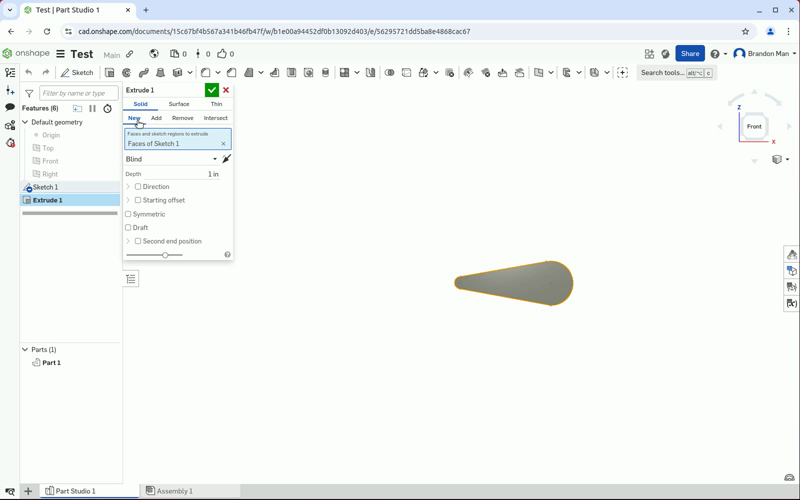
key(tab, 4)
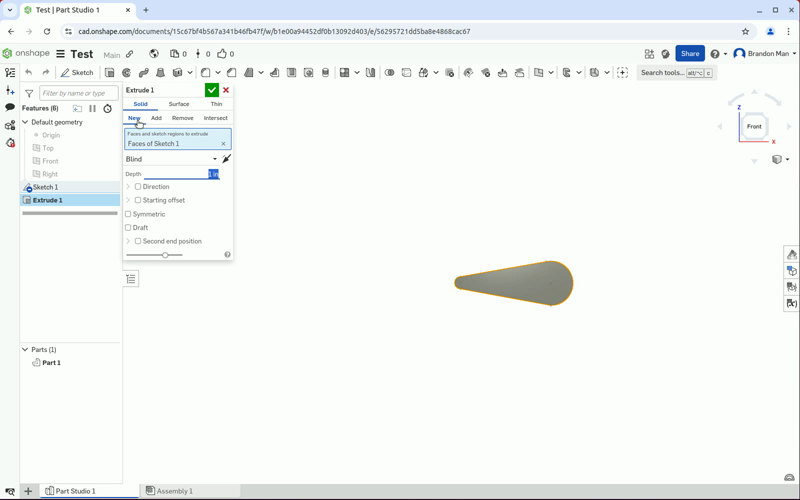
text(1.204)
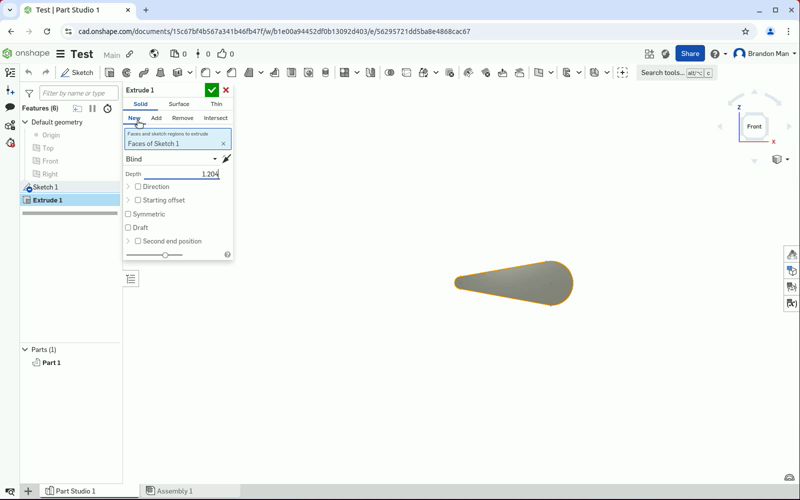
key(enter)
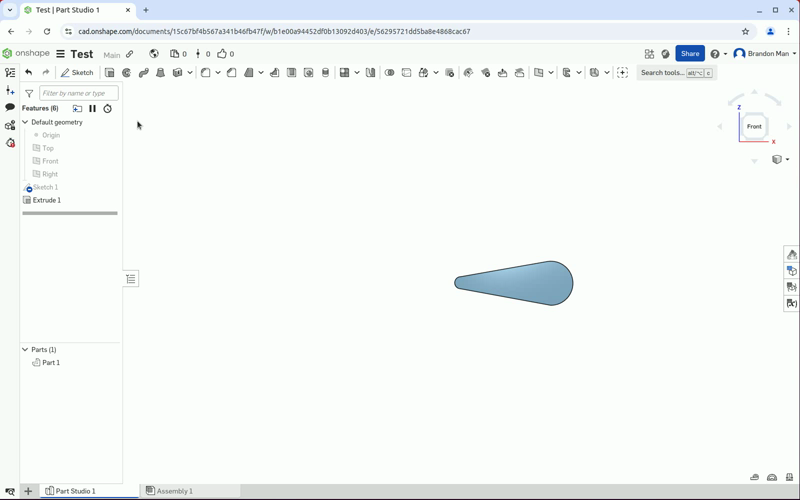
key(shift+h)
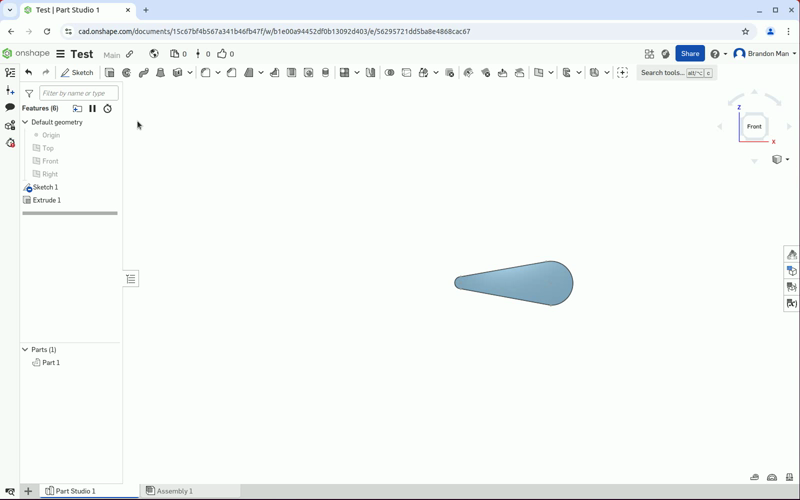
key(shift+h)
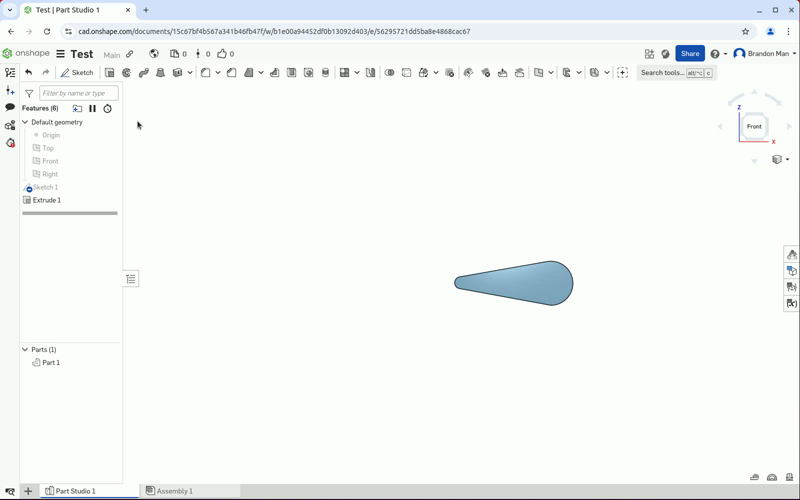
mouse_move(73, 189)
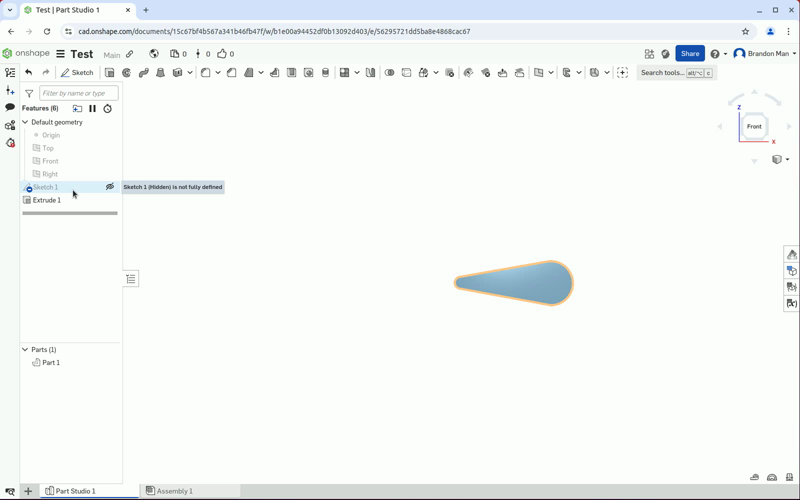
click(73, 189)
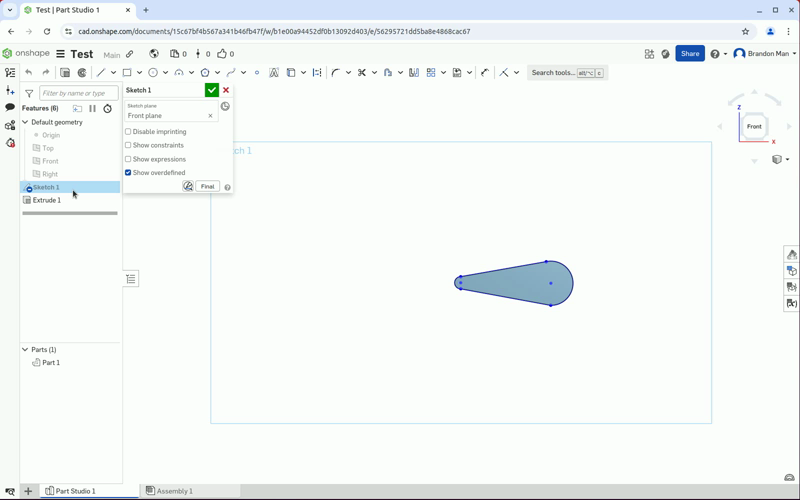
mouse_move(229, 92)
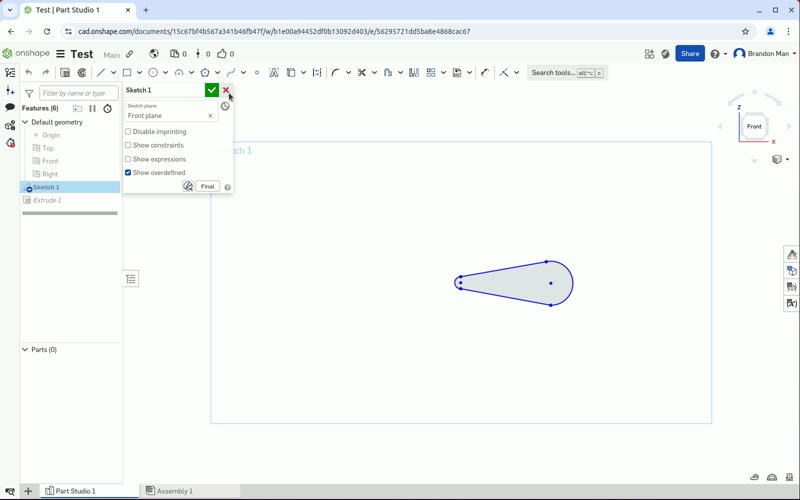
click(229, 92)
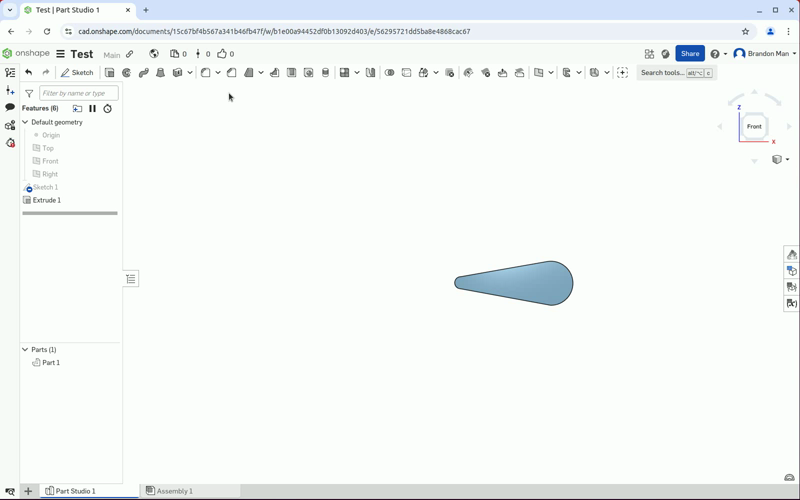
mouse_move(541, 75)
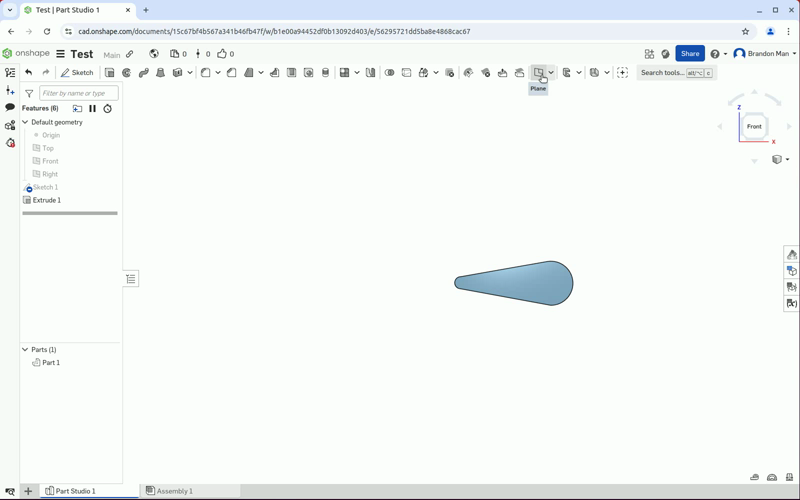
click(541, 75)
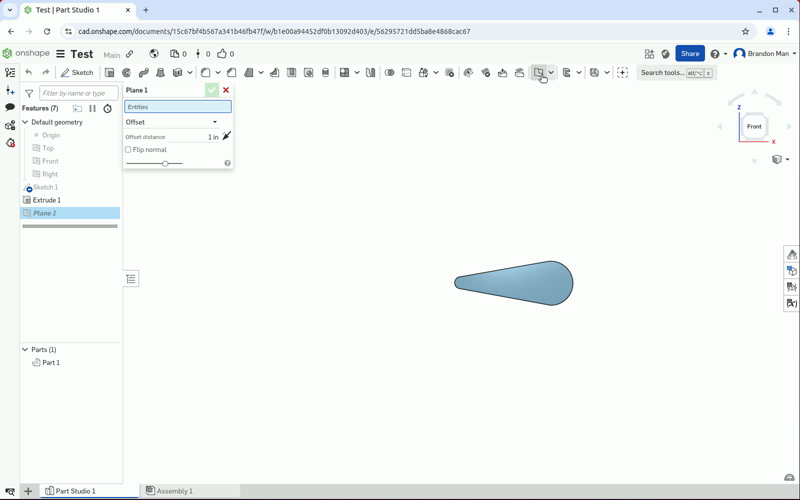
mouse_move(73, 163)
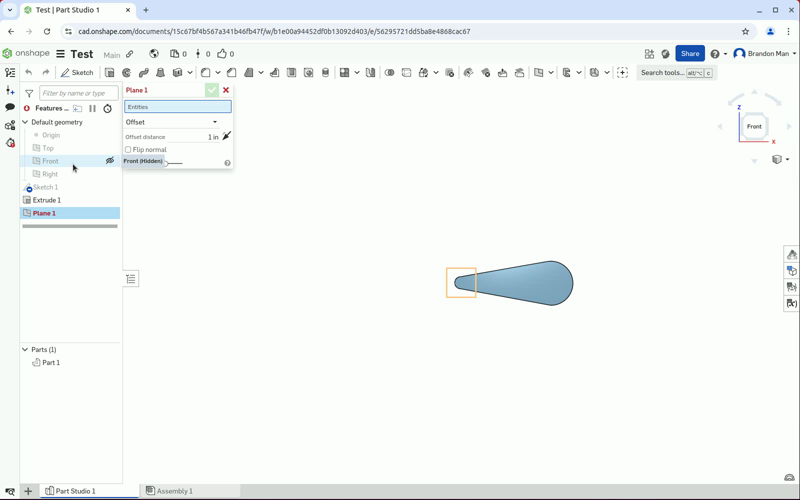
click(73, 163)
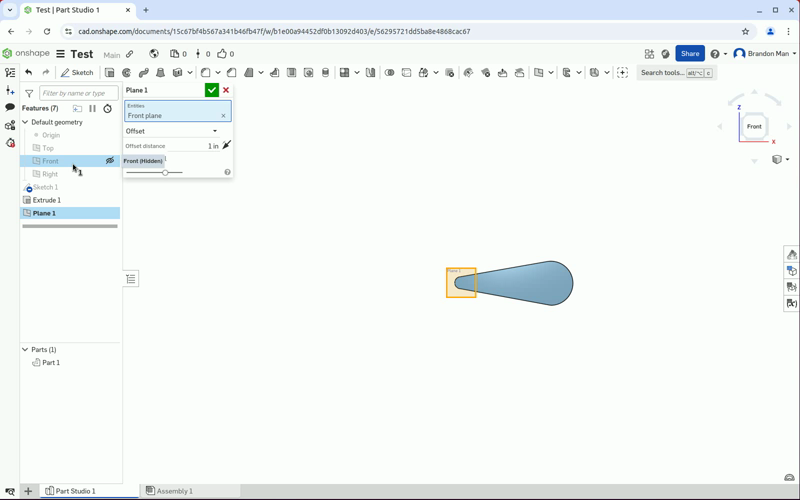
key(tab, 2)
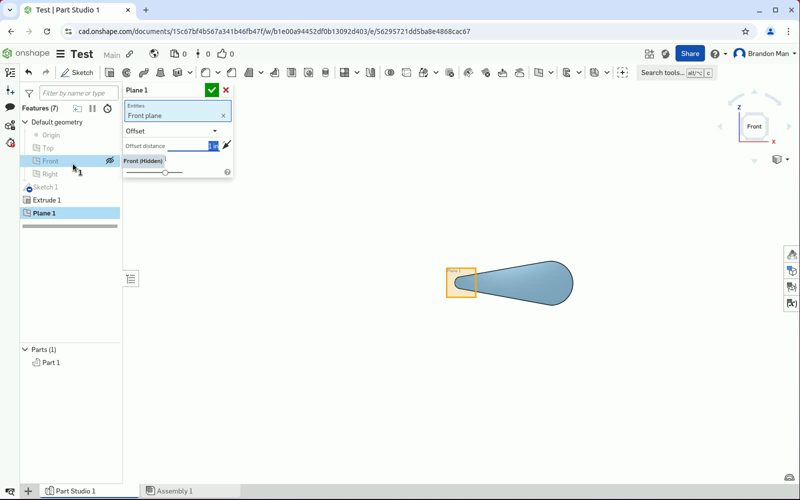
text(1.202)
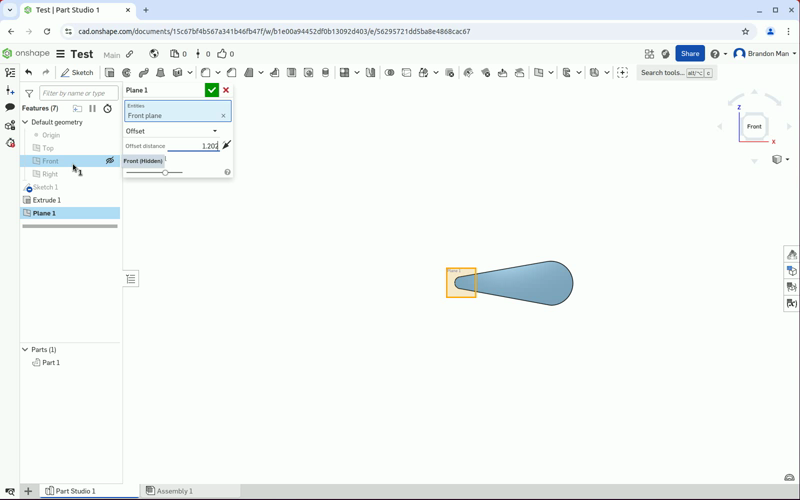
key(enter, 2)
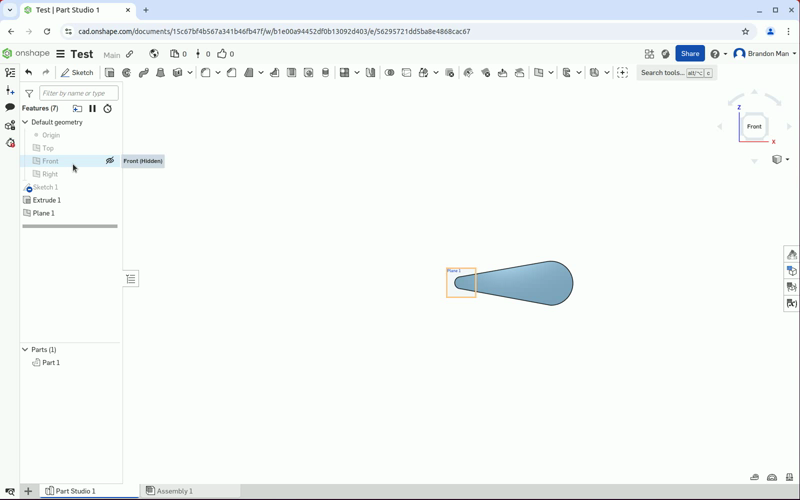
key(shift+s)
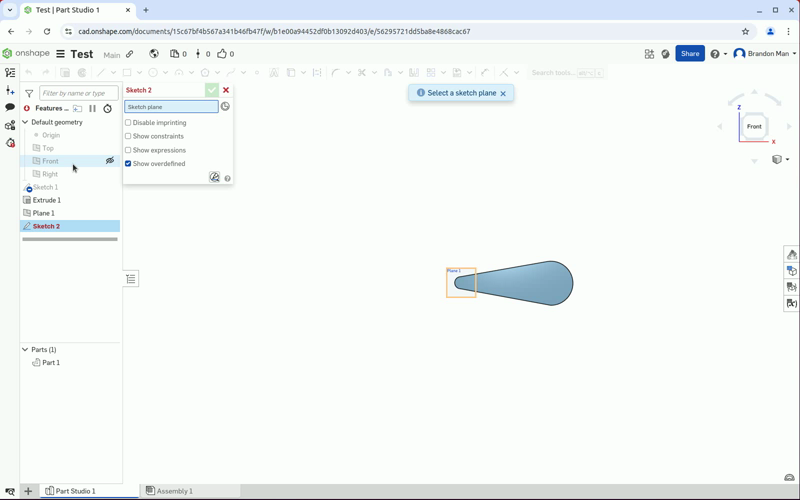
mouse_move(73, 215)
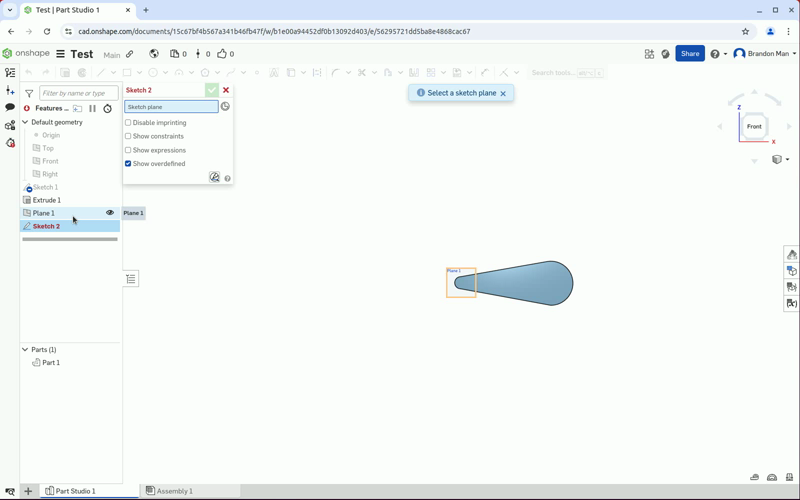
click(73, 215)
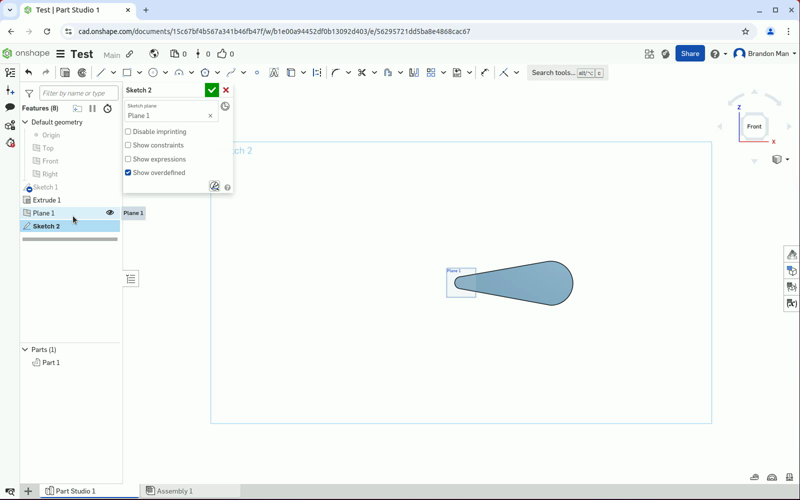
mouse_move(73, 352)
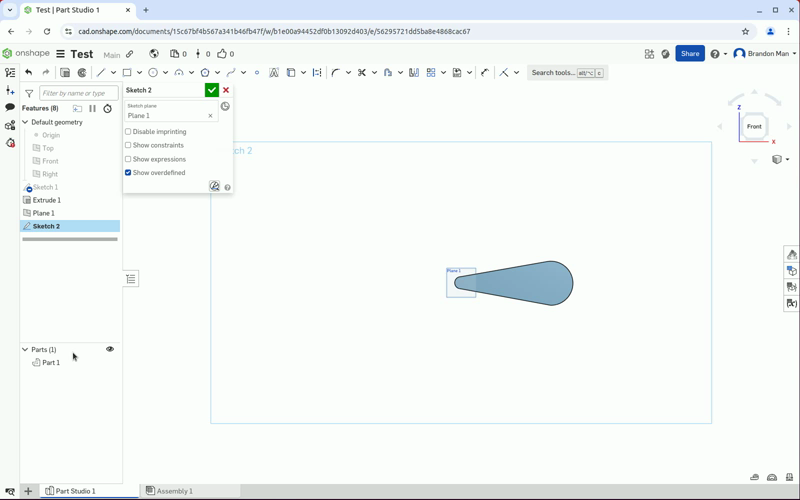
key(y)
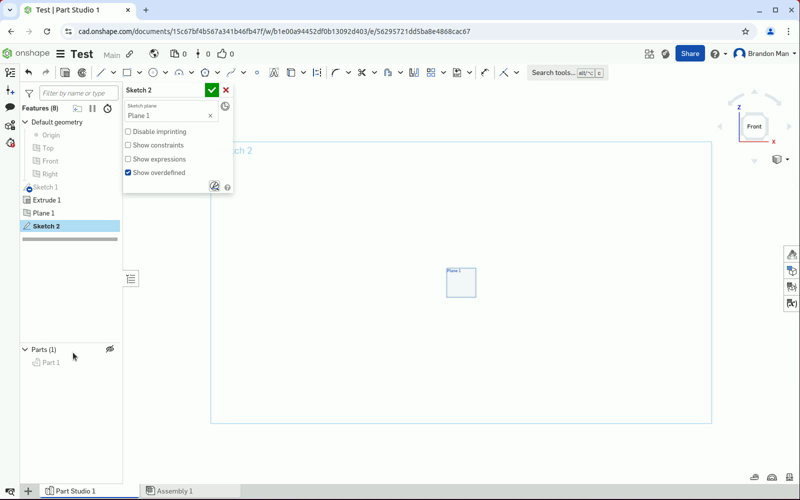
key(c)
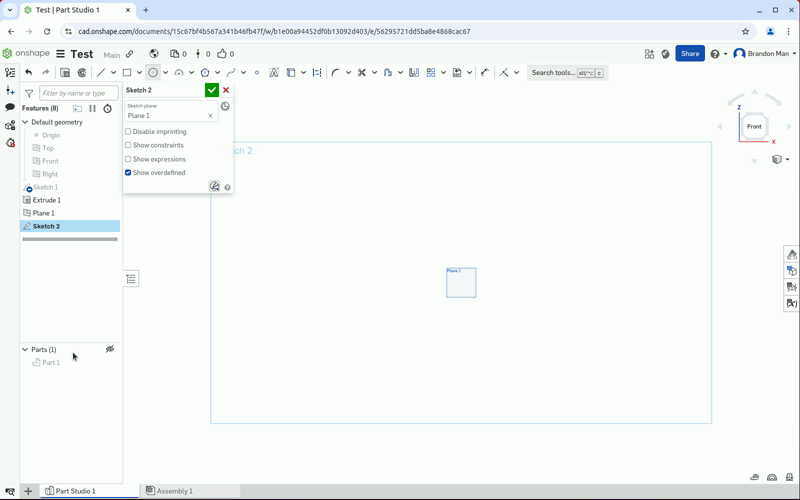
key_down(shift)
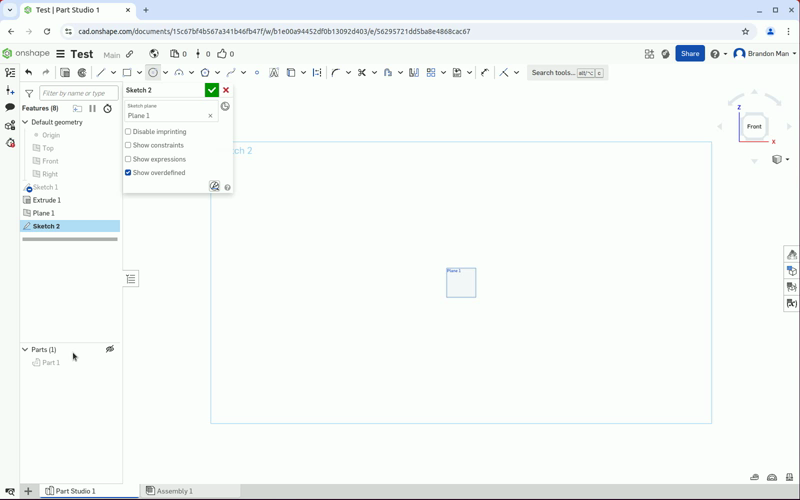
mouse_move(461, 282)
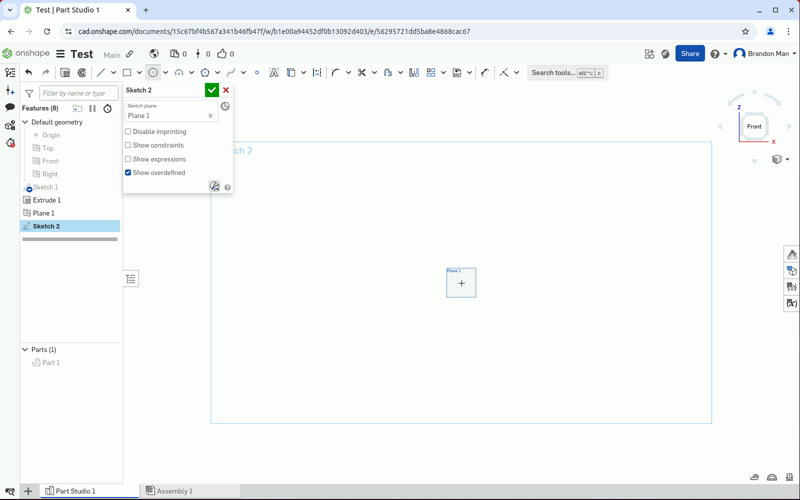
click(461, 282)
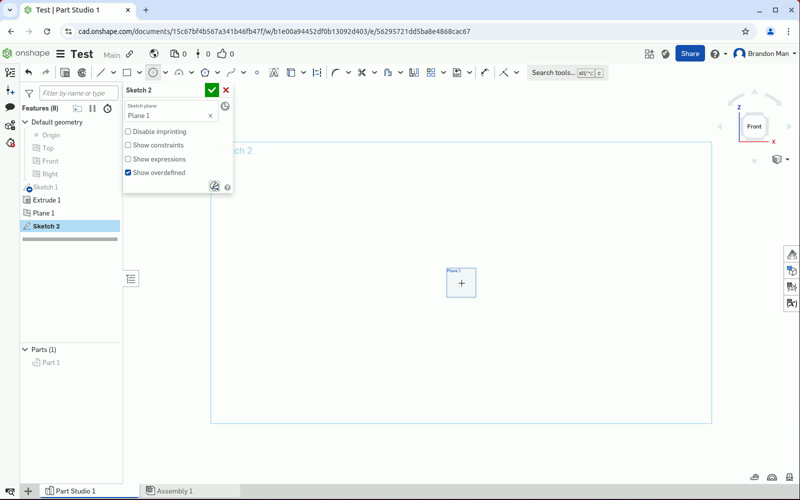
key_up(shift)
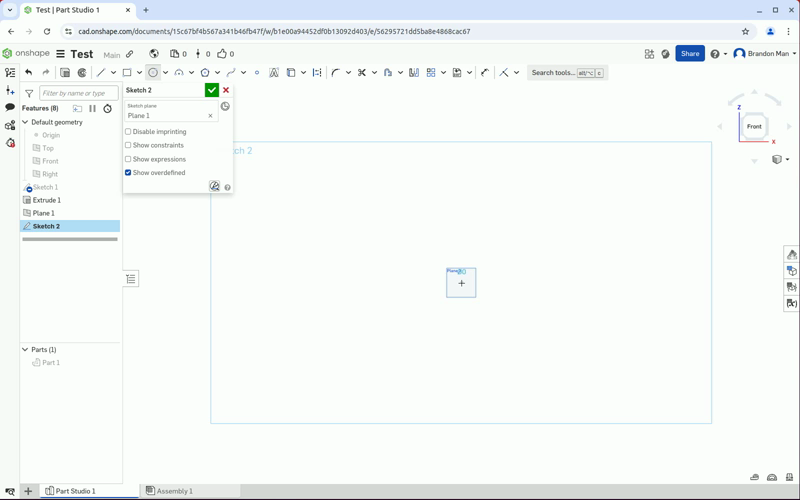
mouse_move(465, 282)
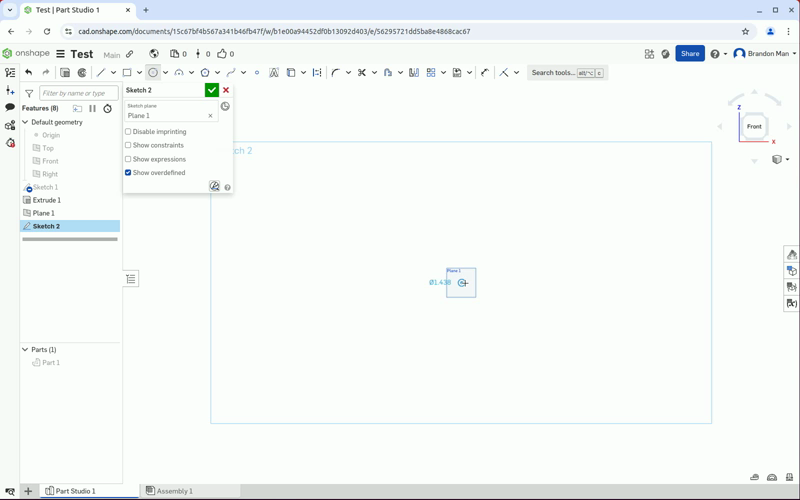
click(465, 282)
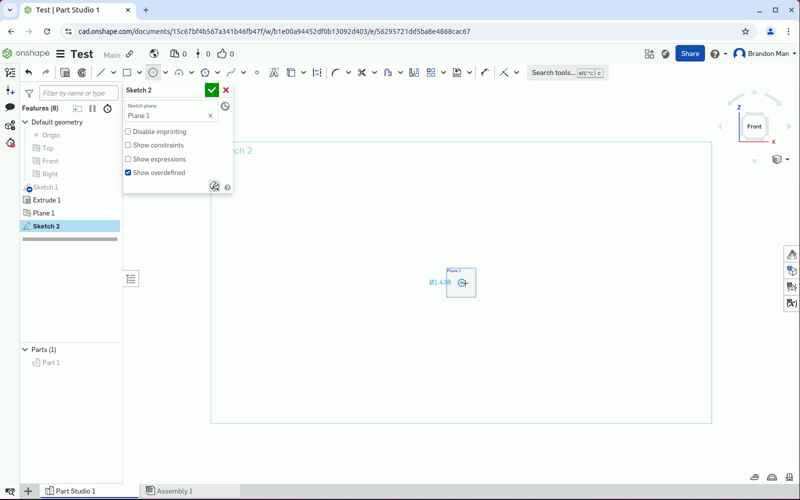
key(esc)
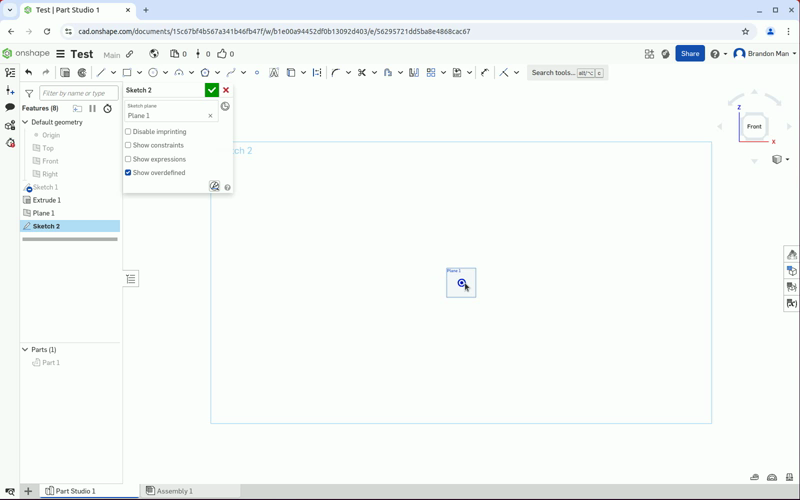
mouse_move(465, 283)
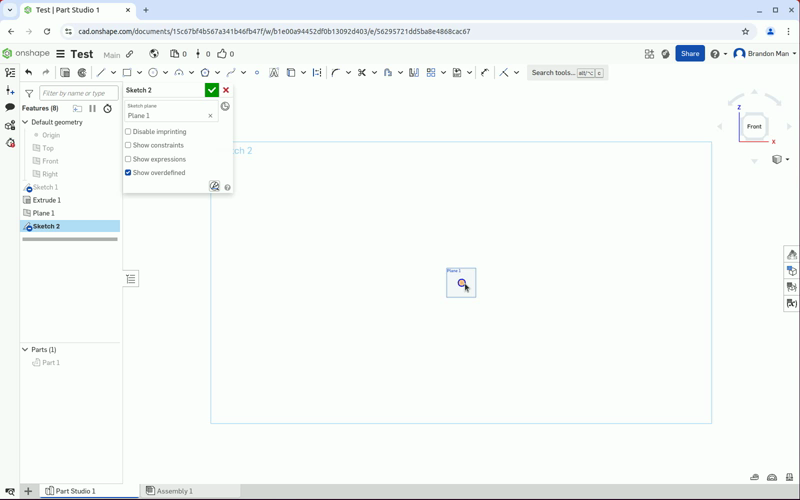
scroll(6)
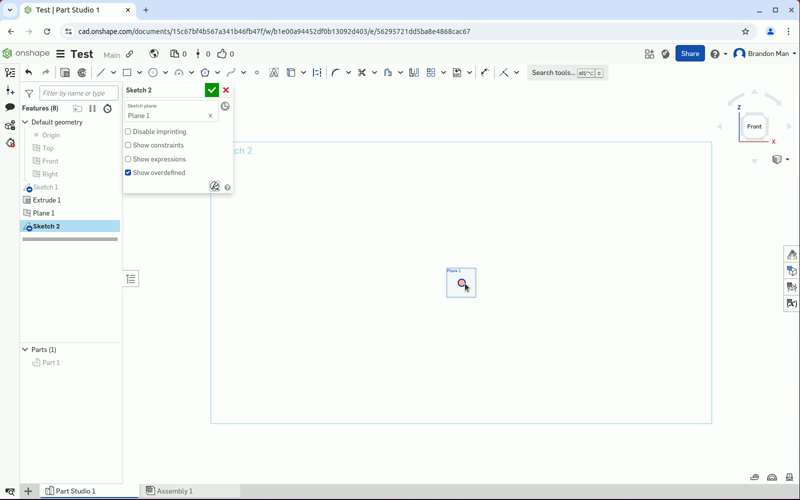
scroll(6)
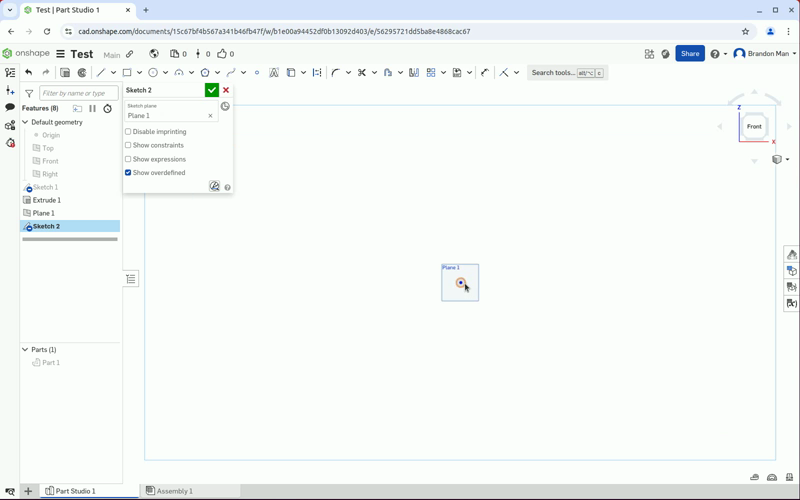
scroll(6)
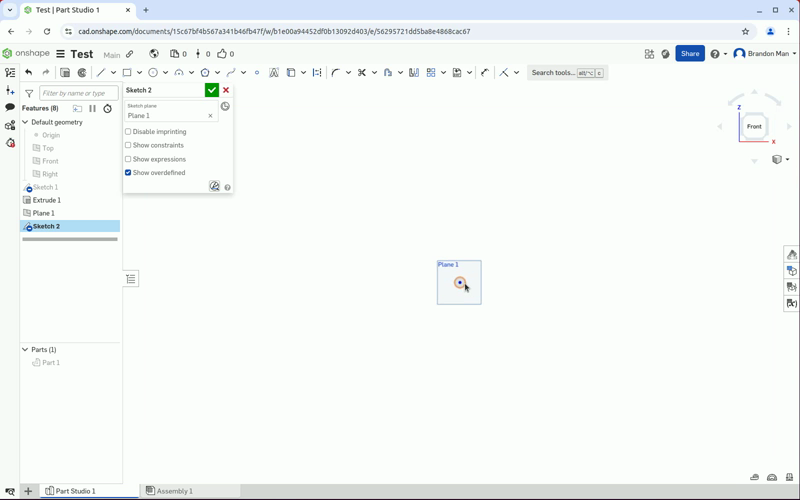
scroll(6)
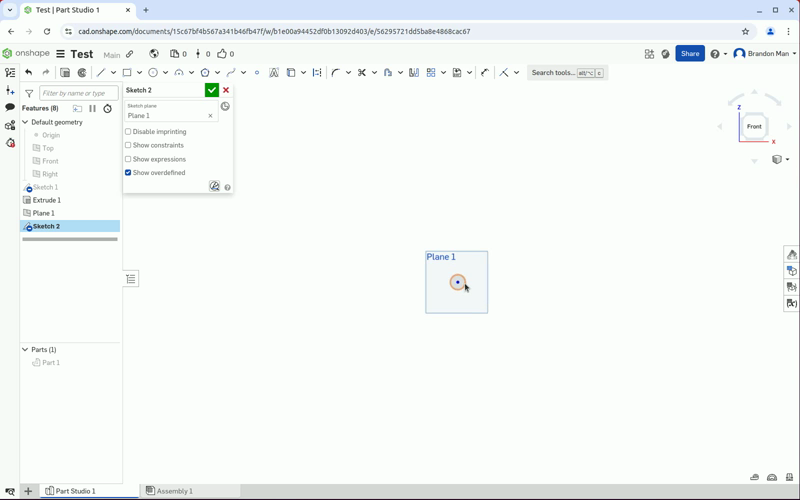
scroll(6)
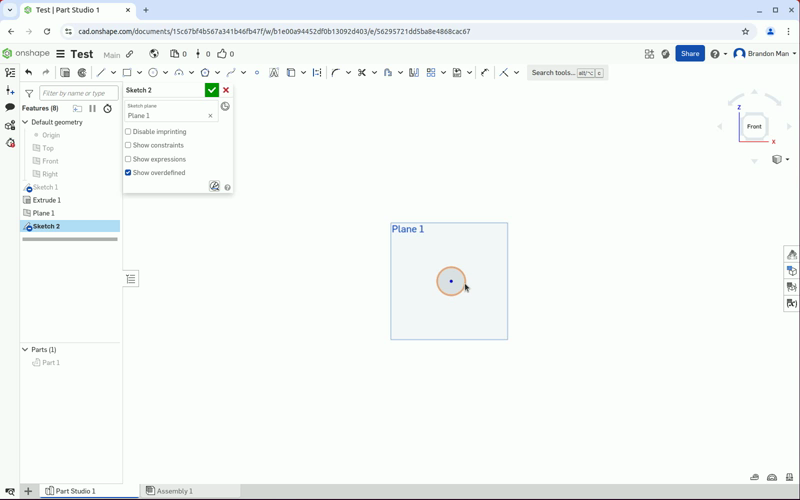
scroll(6)
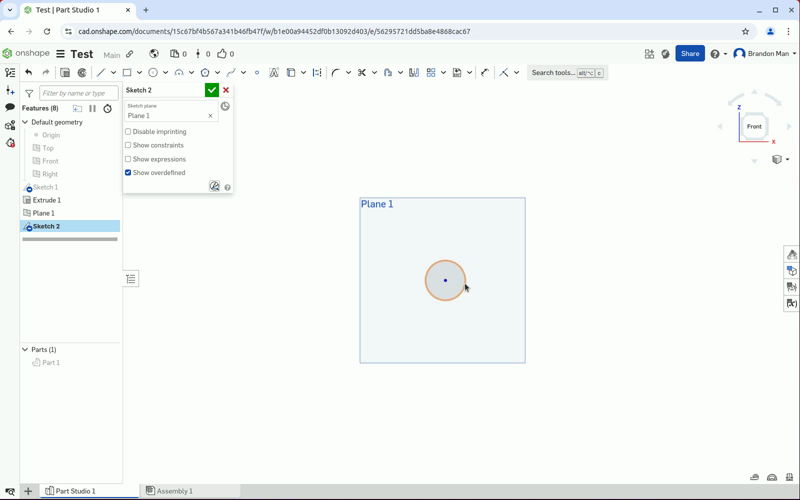
scroll(6)
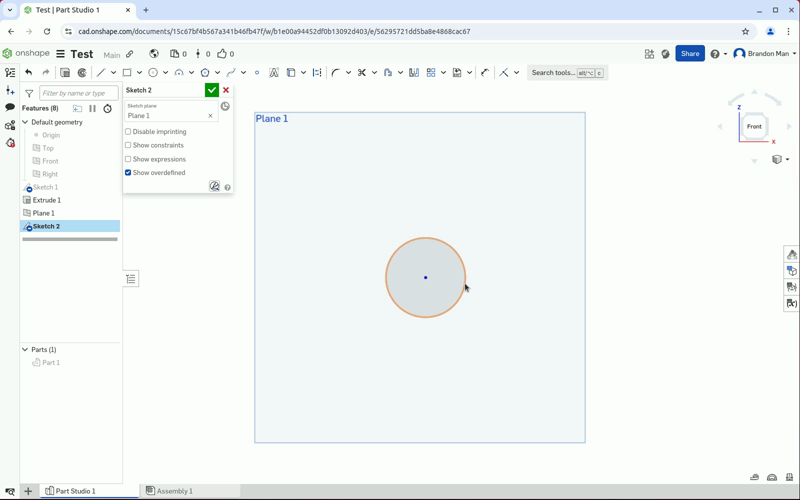
click(465, 283)
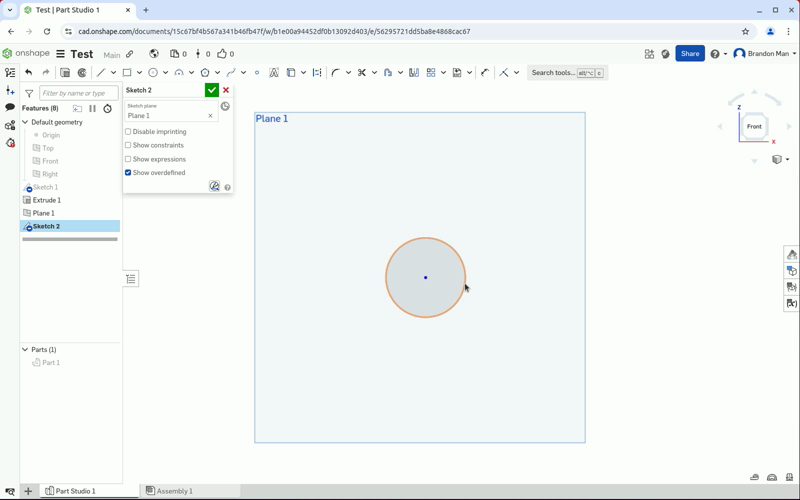
scroll(-6)
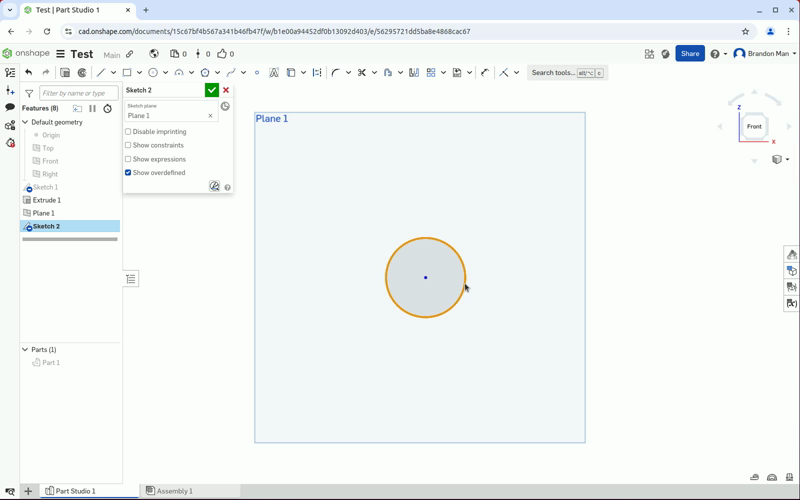
scroll(-6)
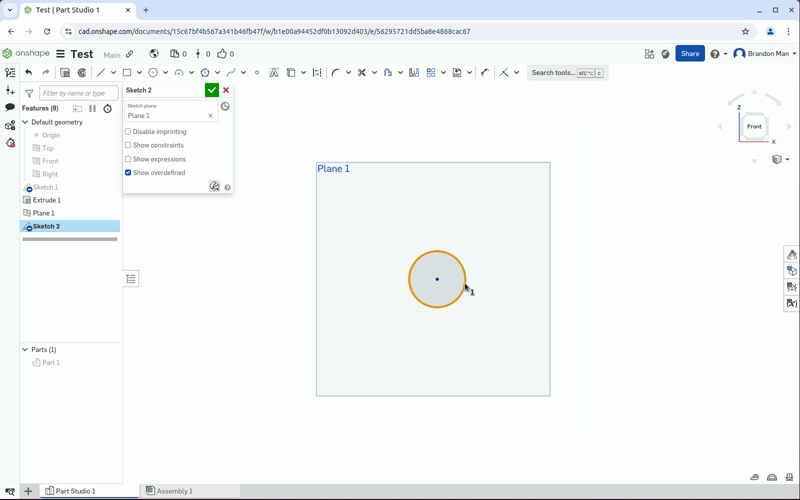
scroll(-6)
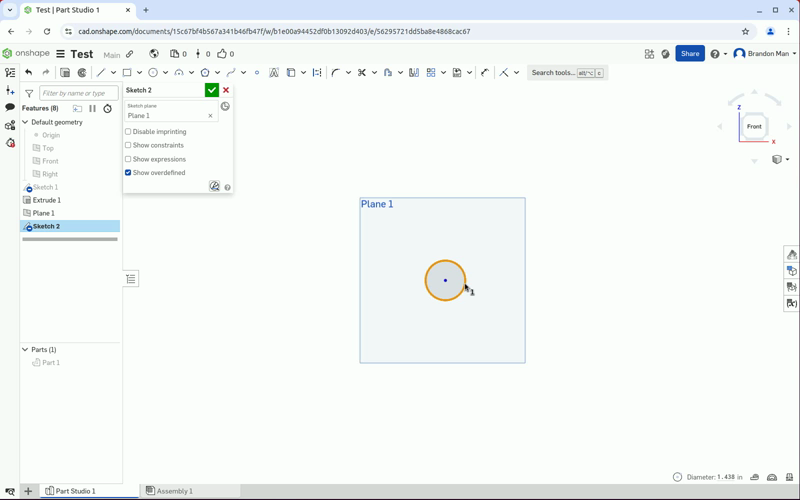
scroll(-6)
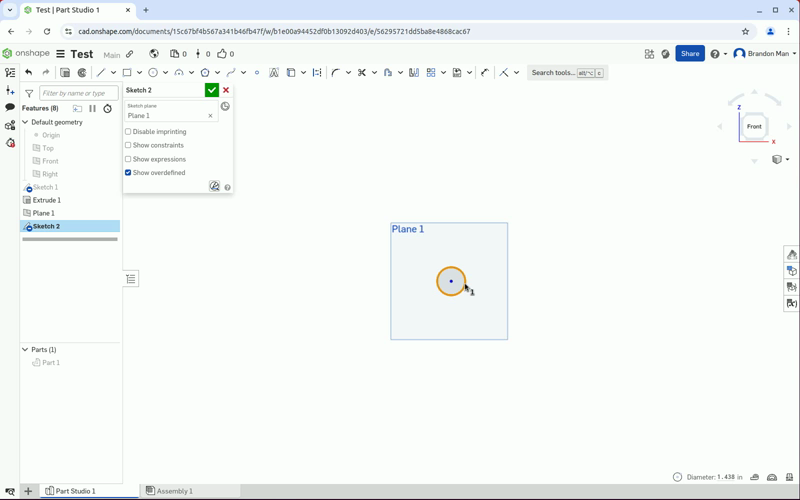
scroll(-6)
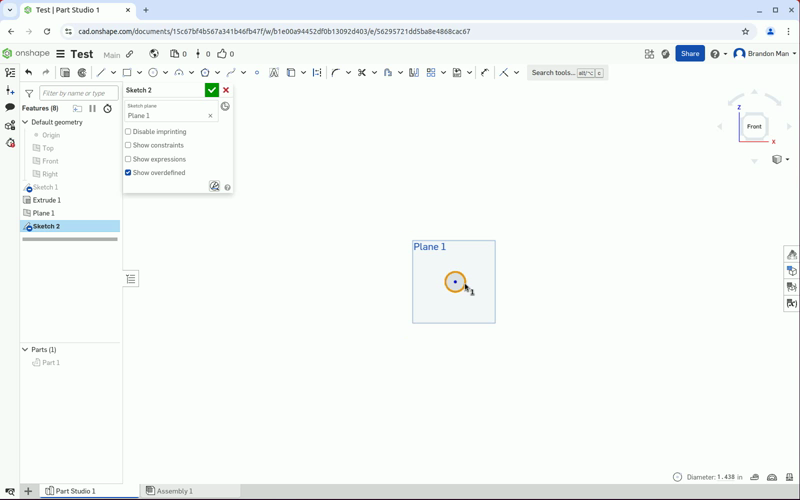
scroll(-6)
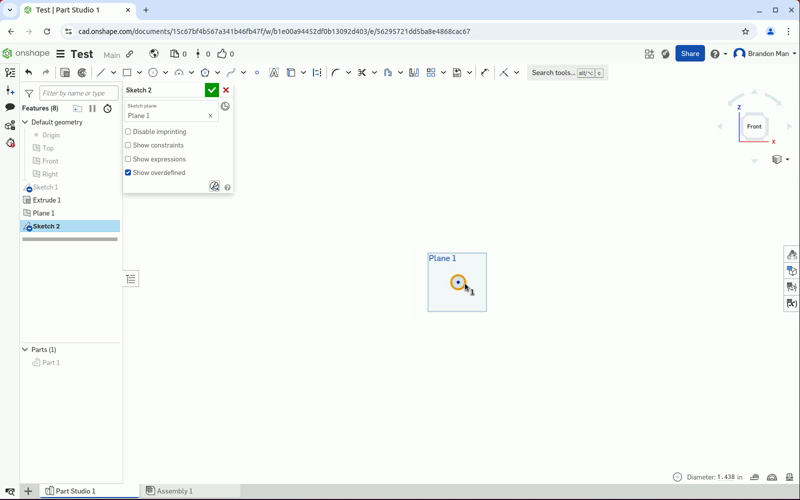
scroll(-6)
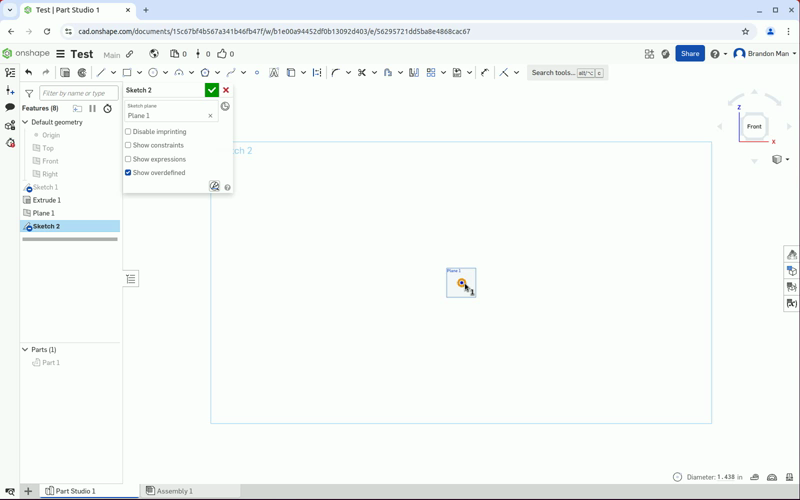
mouse_move(73, 352)
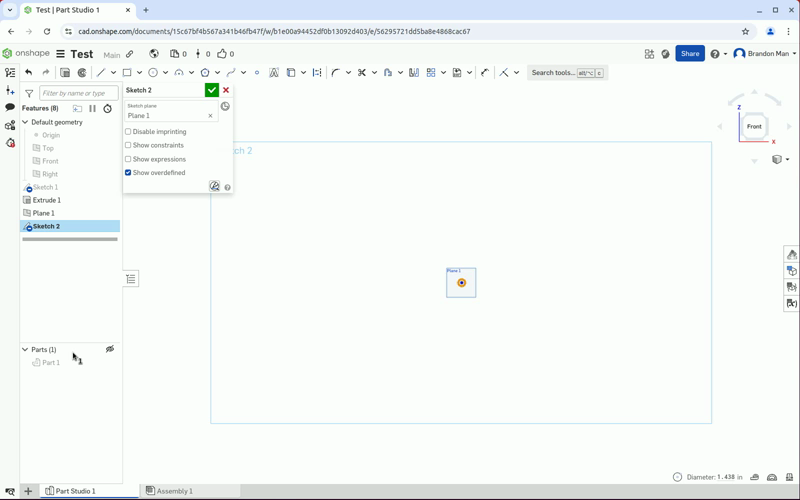
key(shift+y)
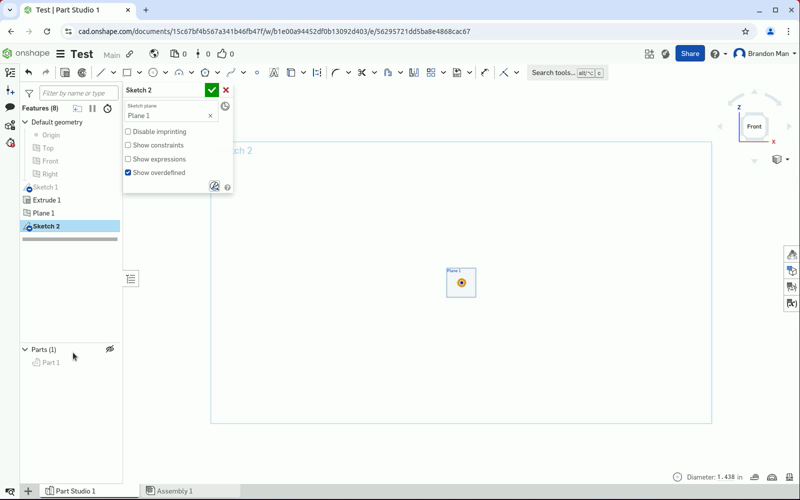
key(shift+e)
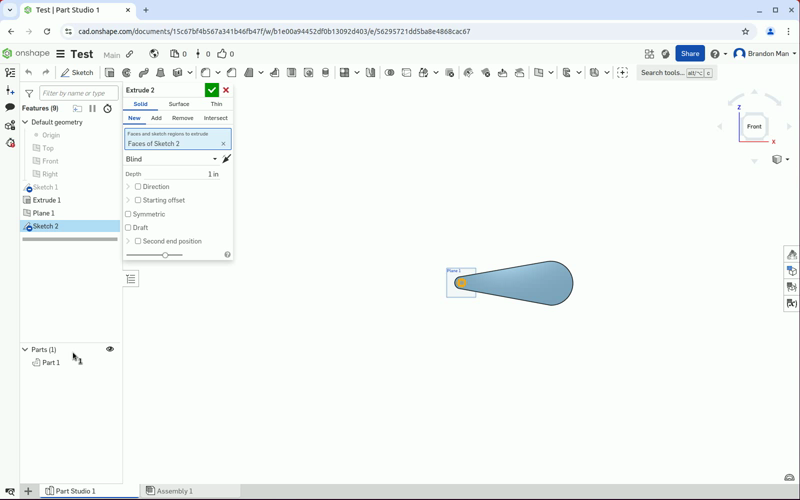
mouse_move(143, 106)
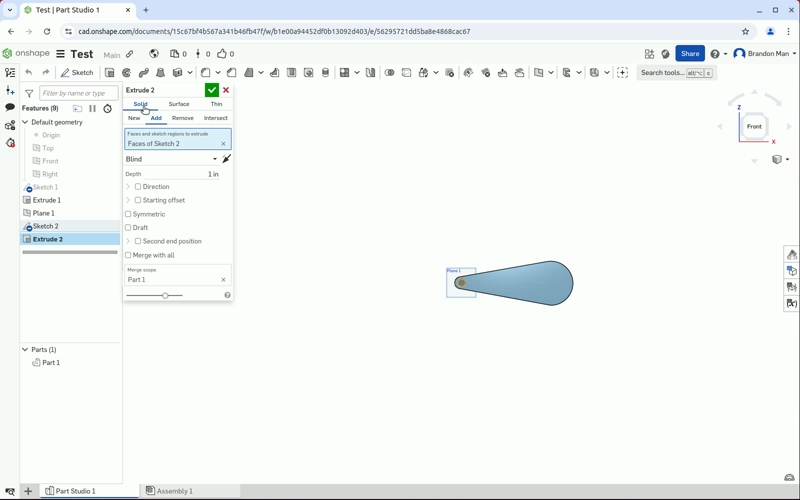
click(143, 106)
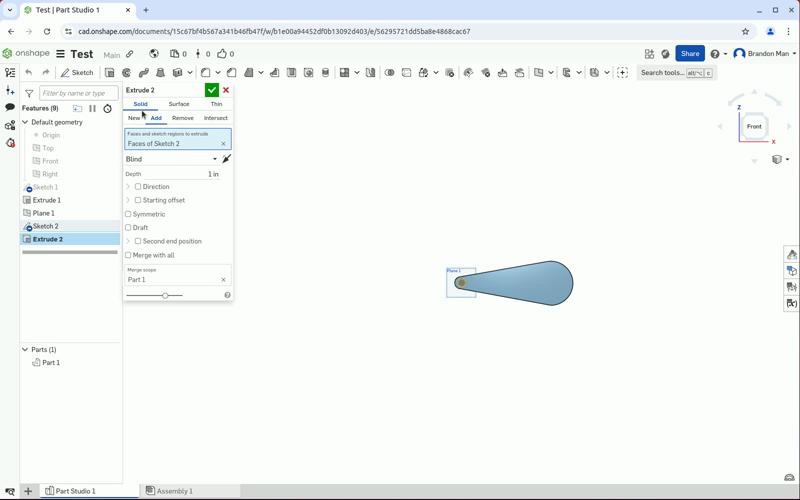
mouse_move(137, 120)
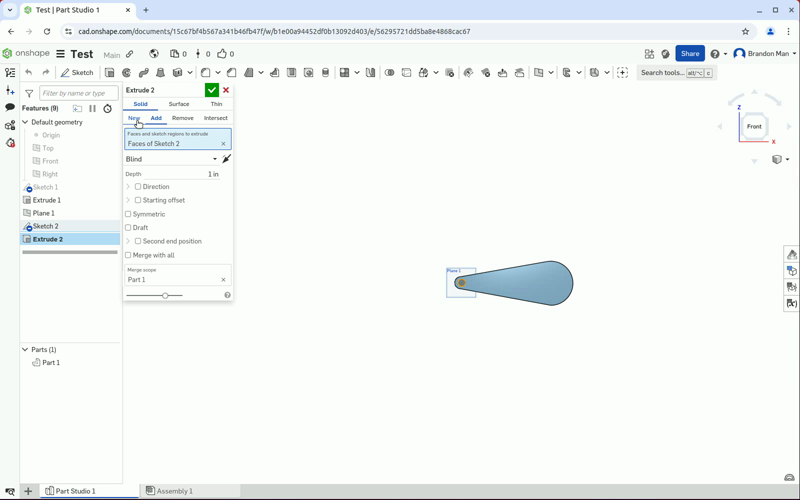
click(137, 120)
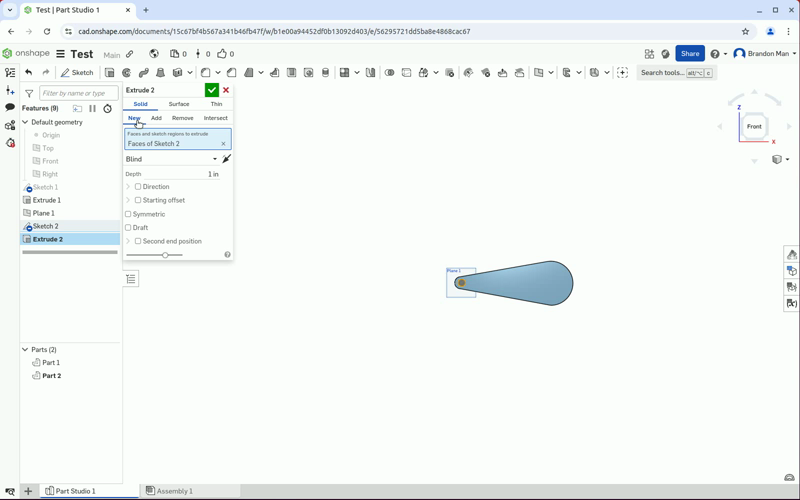
key(tab, 4)
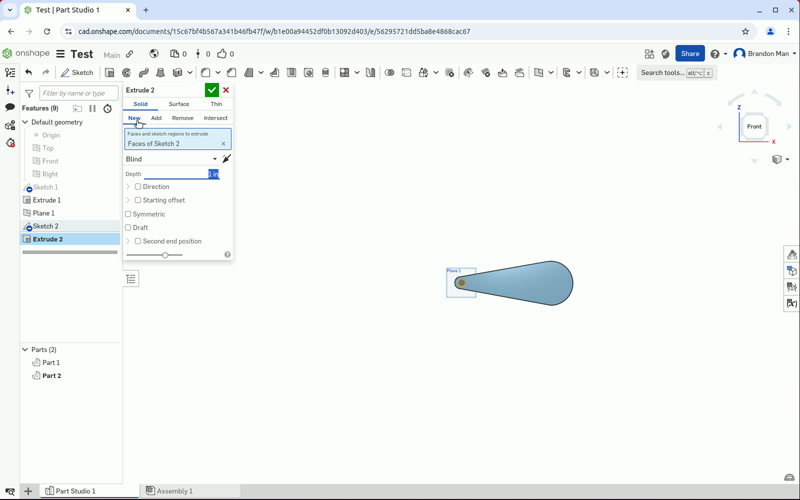
text(0.963)
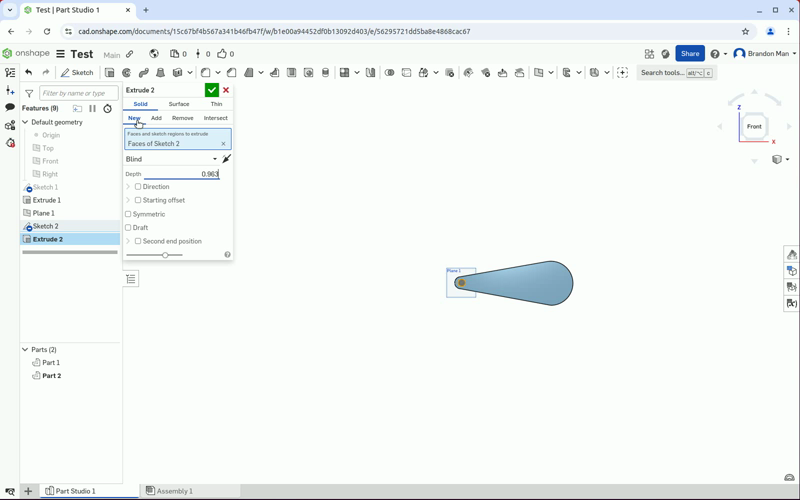
key(enter)
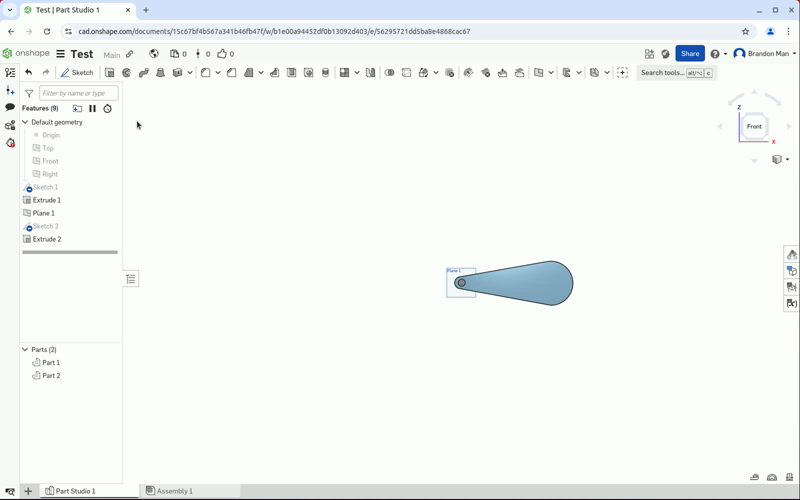
key(shift+h)
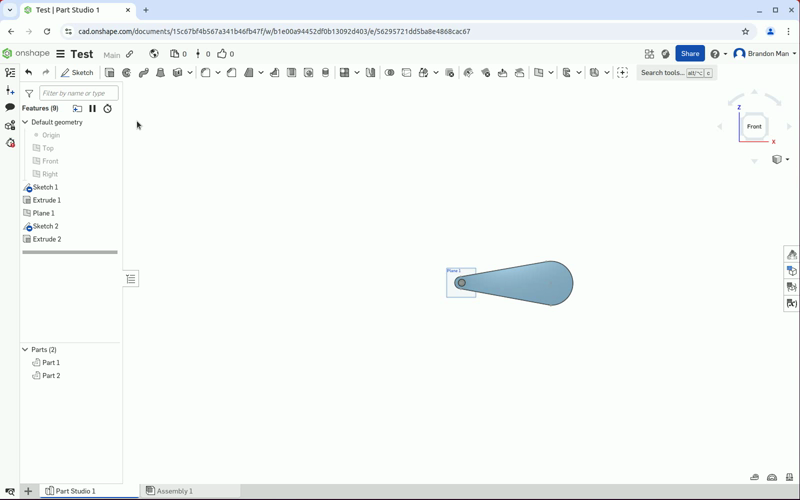
key(shift+h)
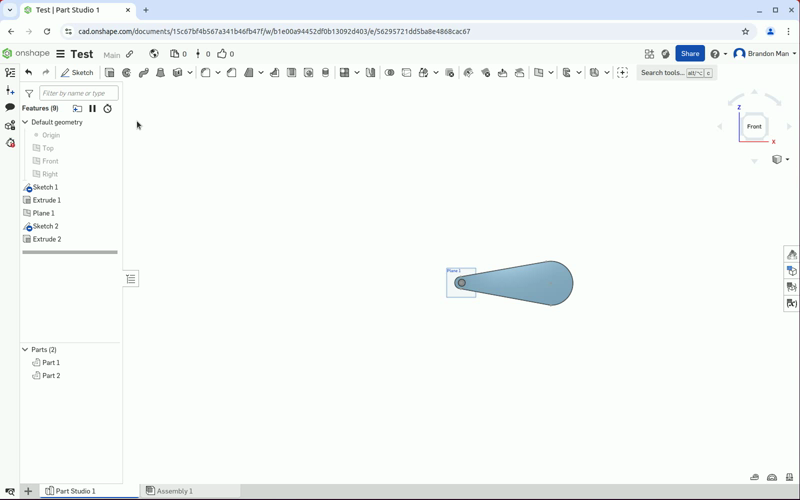
key(shift+7)
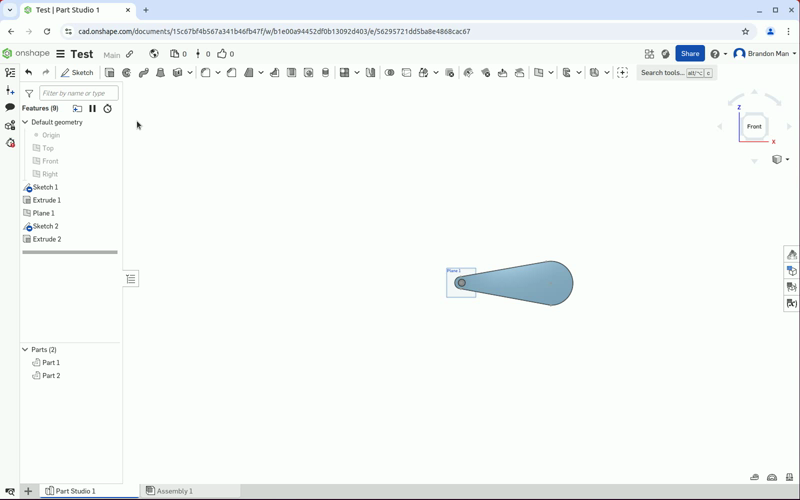
key(left, 2)
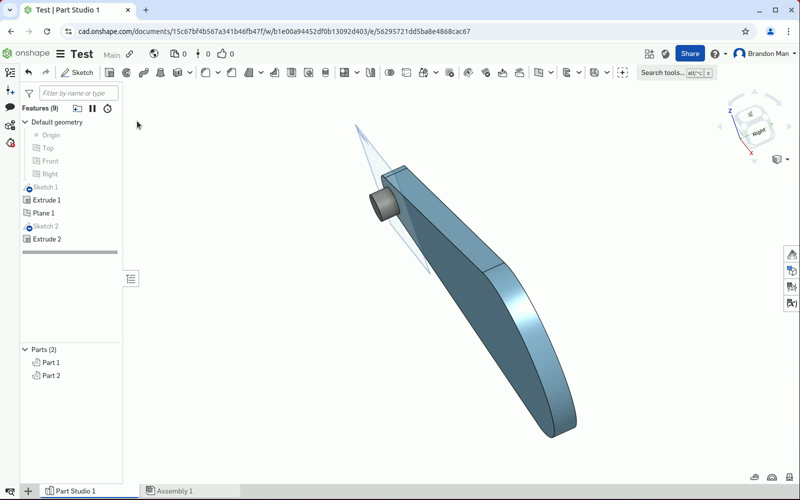
key(down, 2)
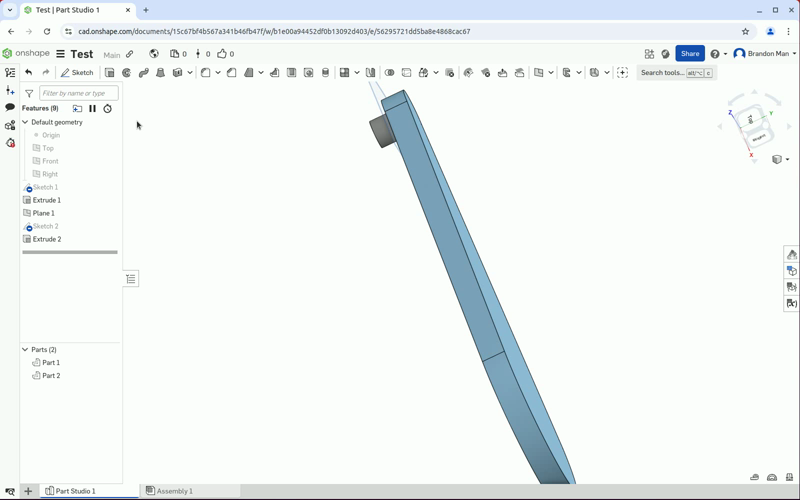
key(up, 2)
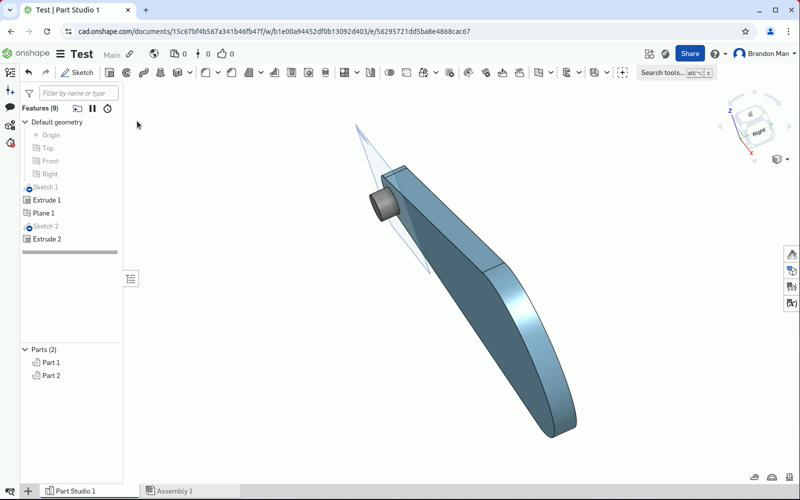
key(right, 2)
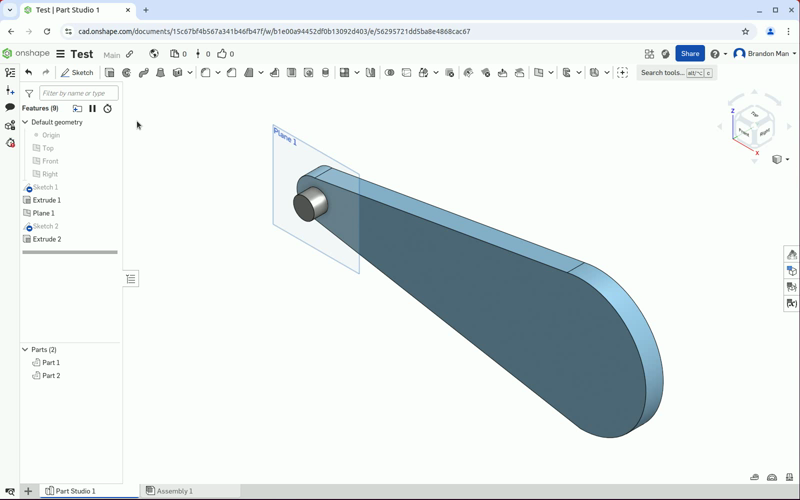
mouse_move(73, 189)
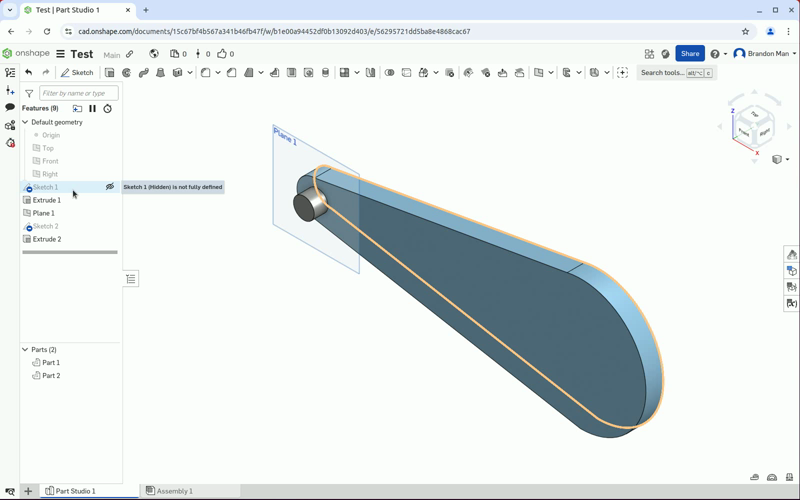
click(73, 189)